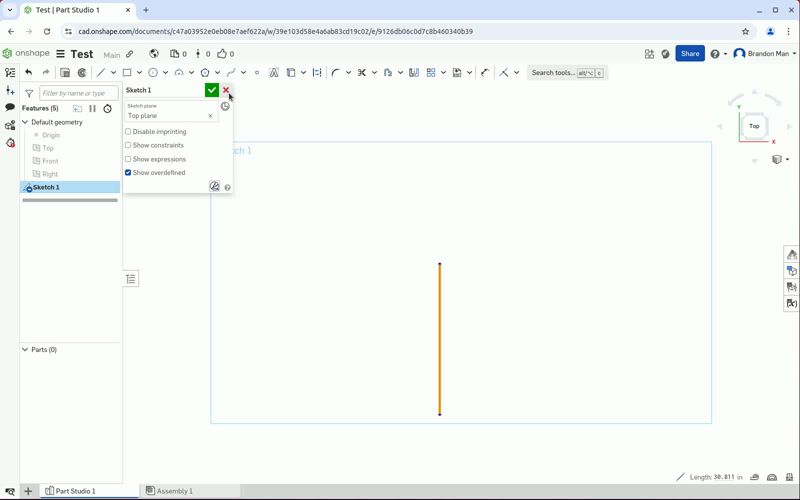
key(shift+h)
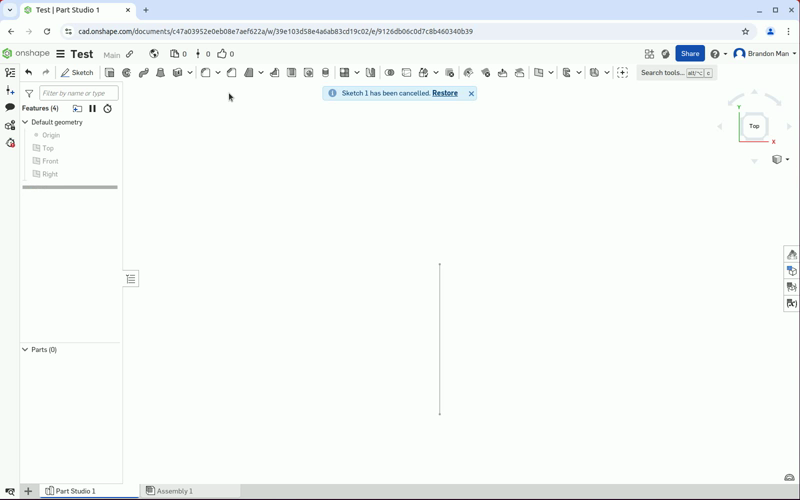
mouse_move(73, 352)
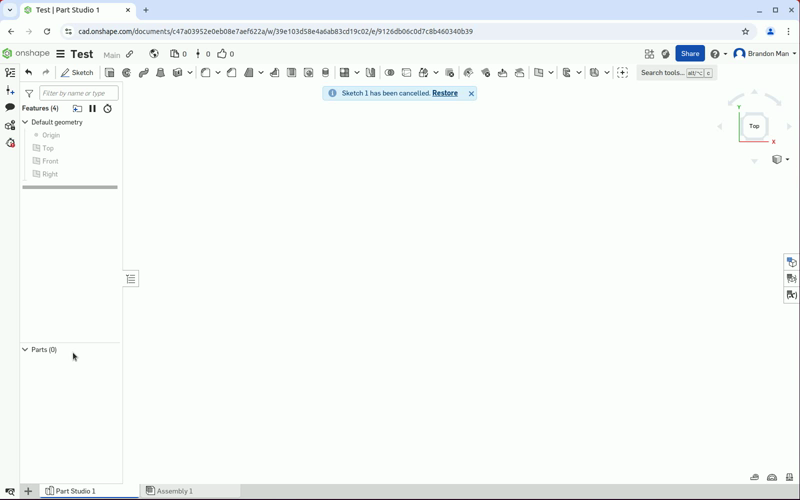
key(y)
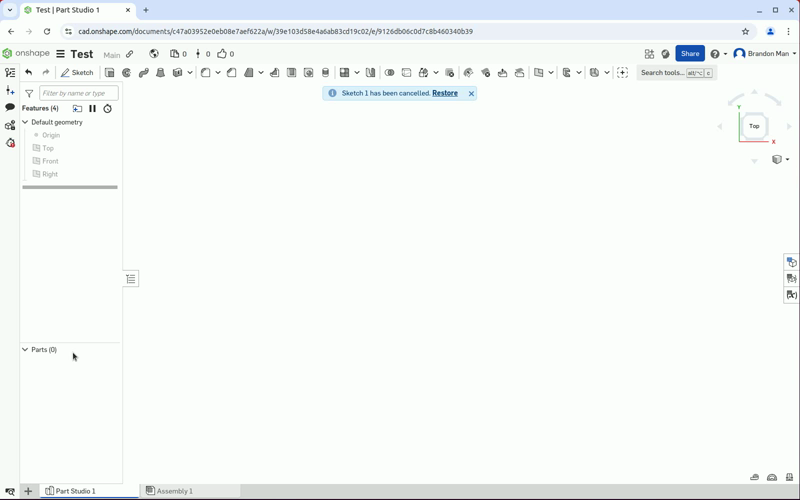
key(shift+p)
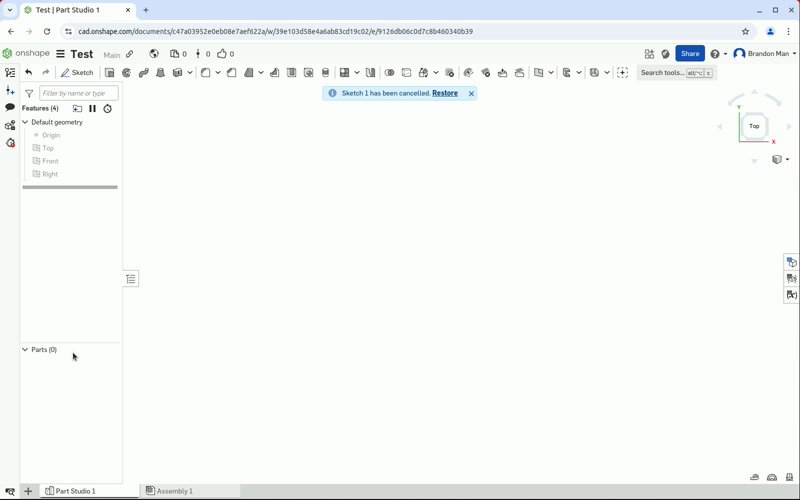
key(space)
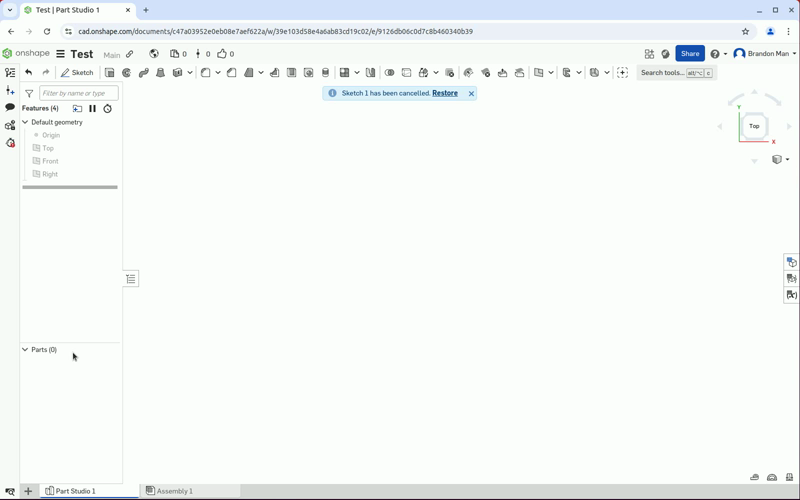
key_down(shift)
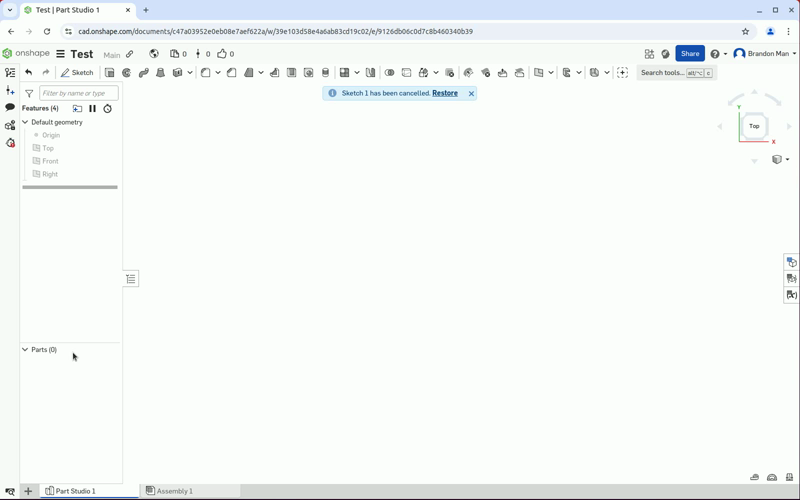
key(up)
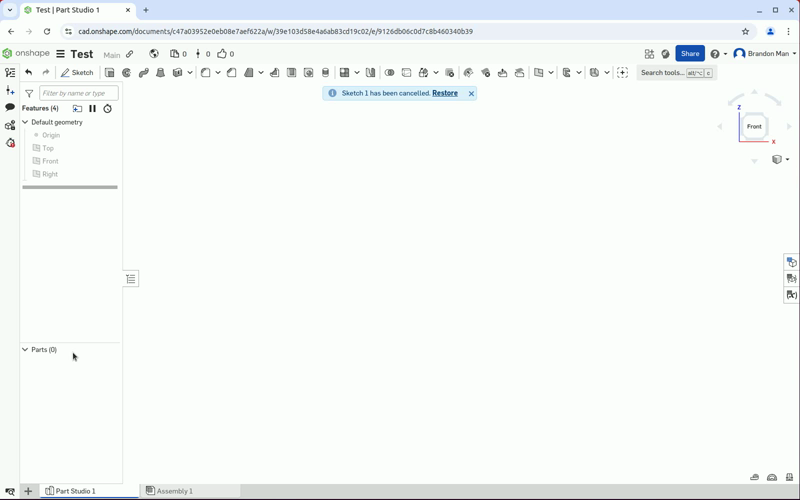
key_up(shift)
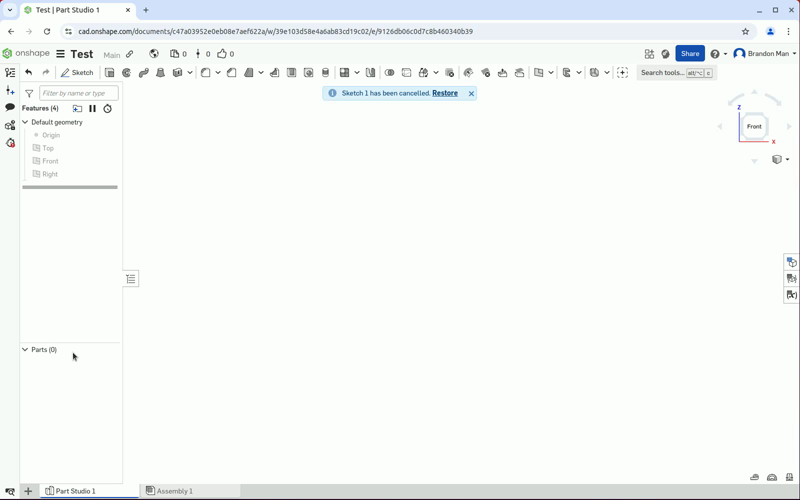
mouse_move(73, 352)
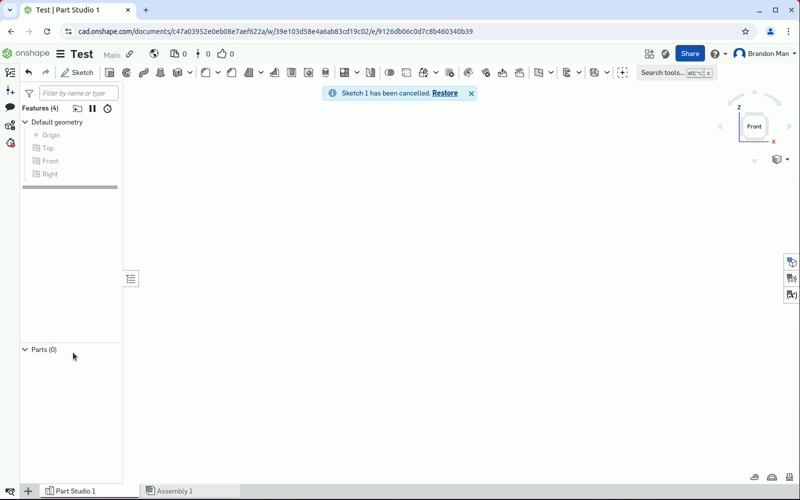
key(shift+y)
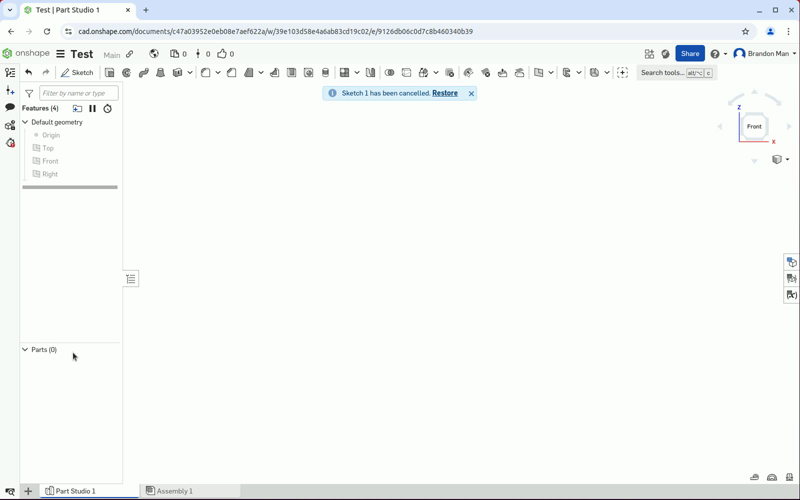
key(shift+s)
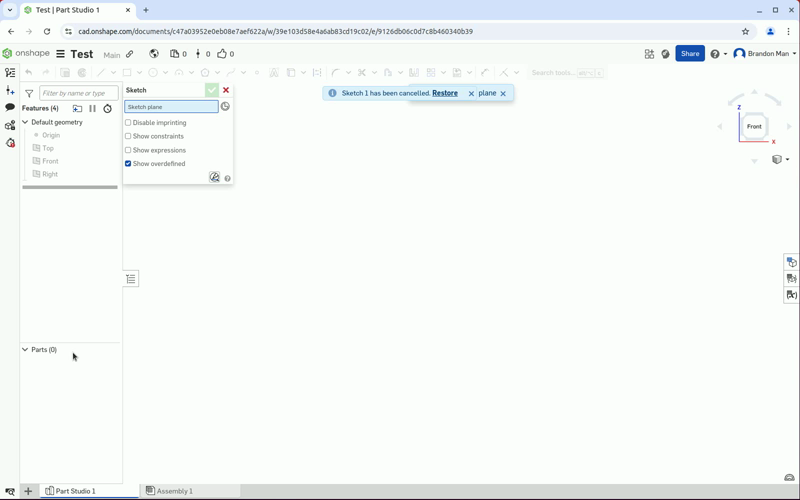
mouse_move(73, 163)
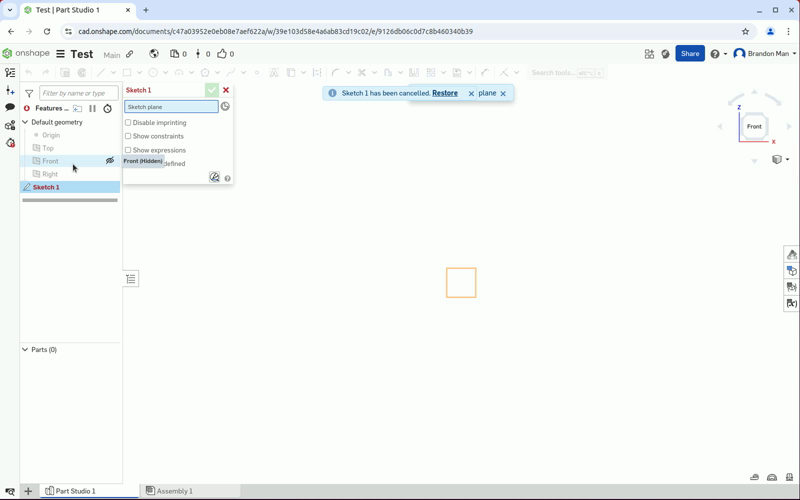
click(73, 163)
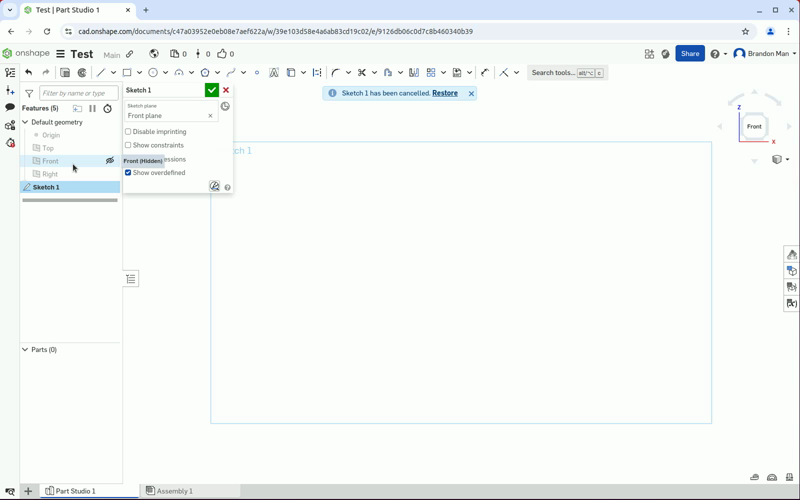
mouse_move(73, 352)
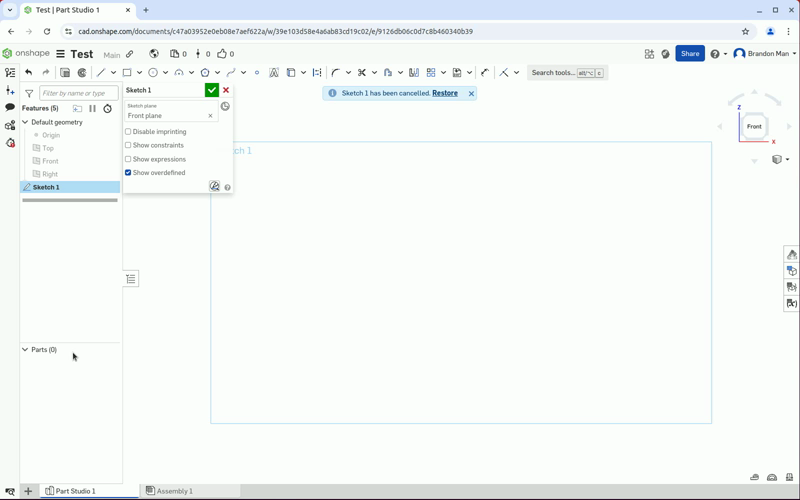
key(y)
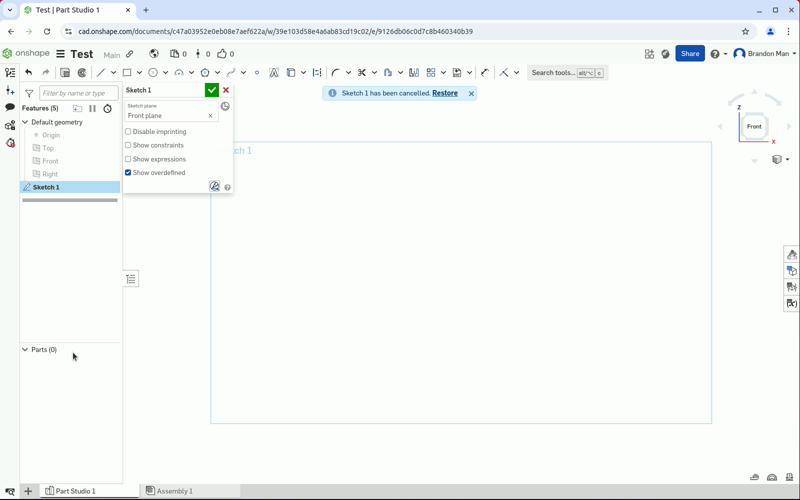
key(l)
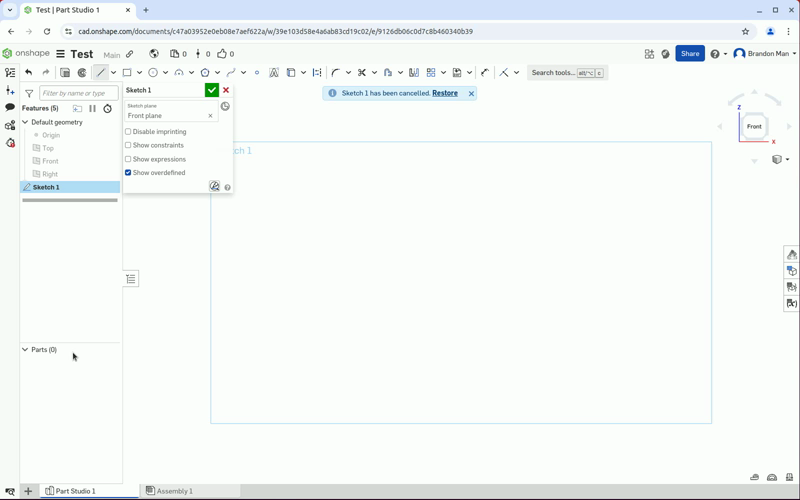
key_down(shift)
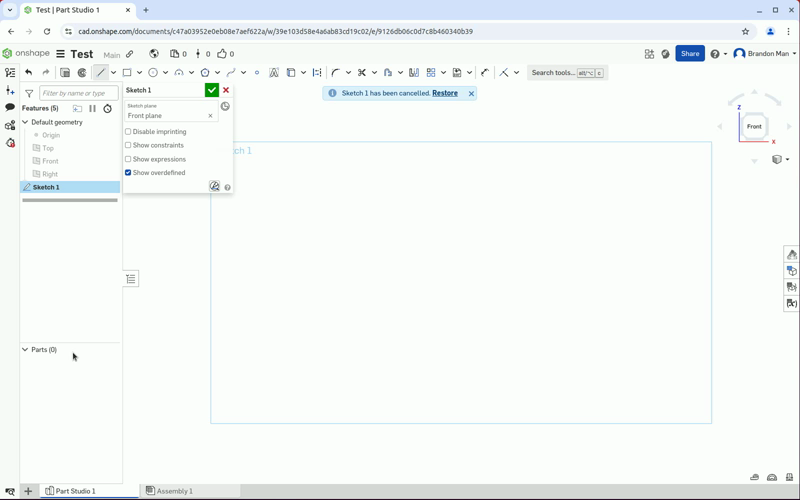
mouse_move(348, 262)
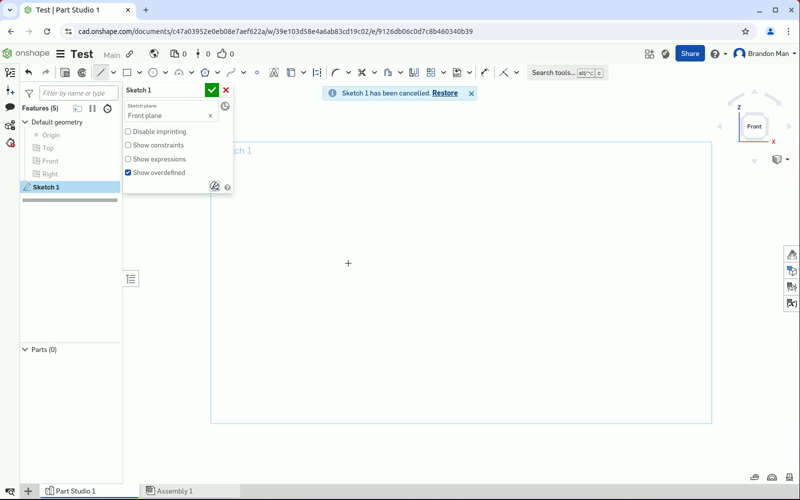
click(348, 262)
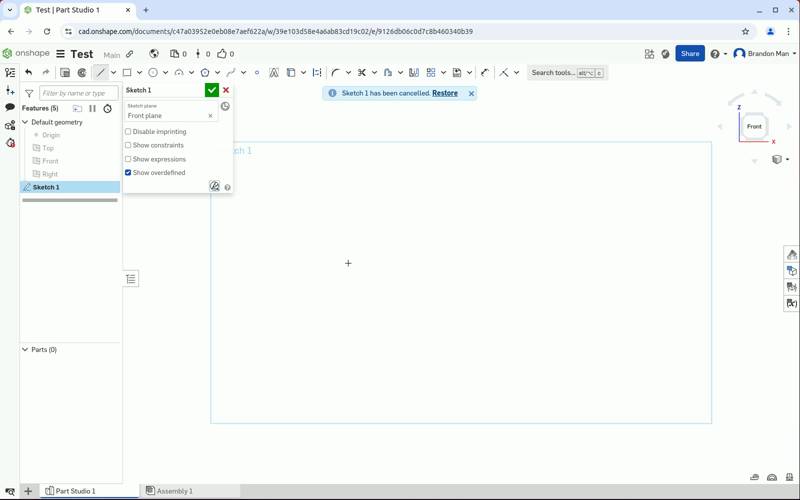
key_up(shift)
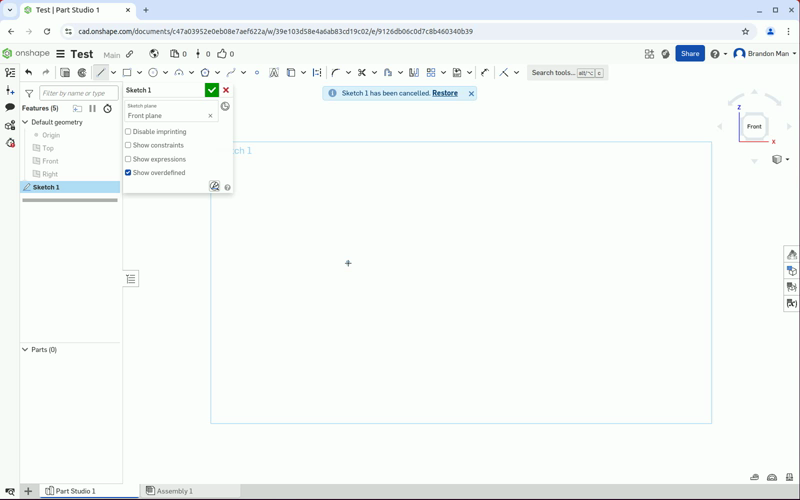
key_down(shift)
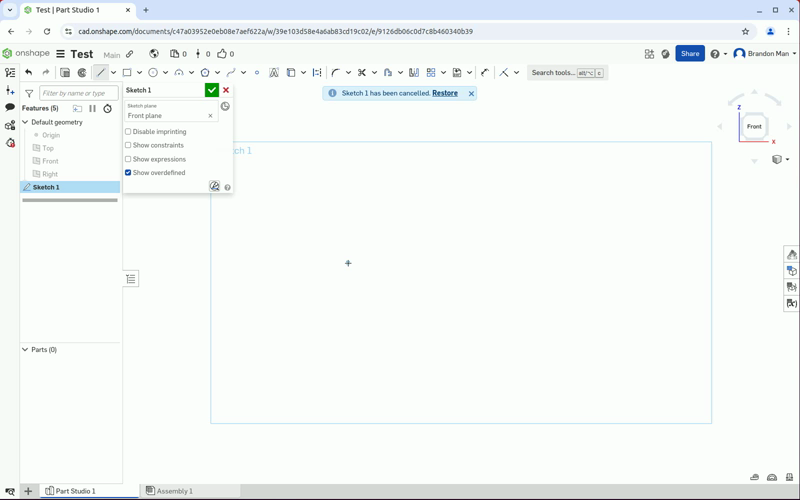
mouse_move(378, 262)
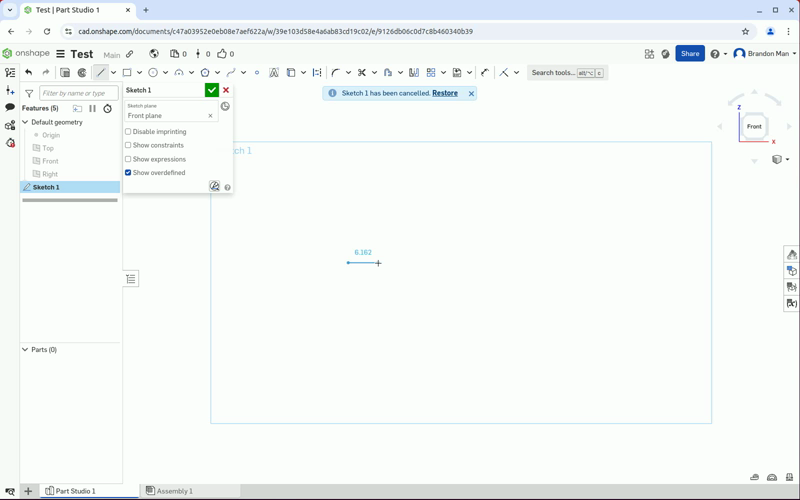
mouse_move(396, 263)
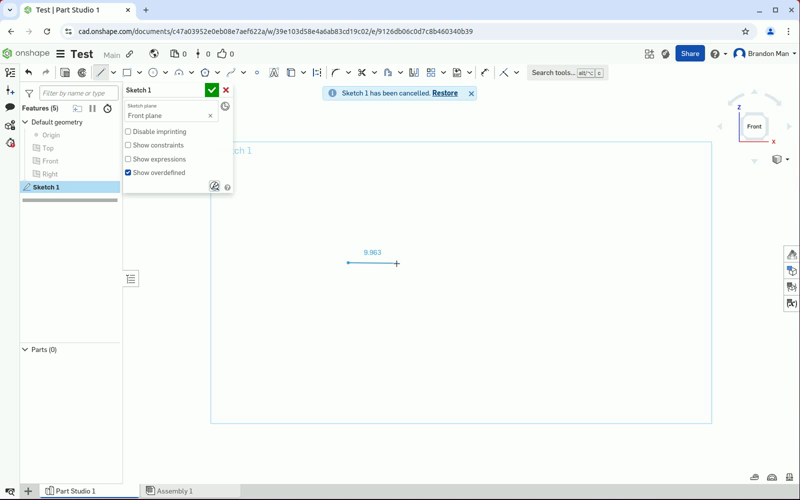
click(396, 263)
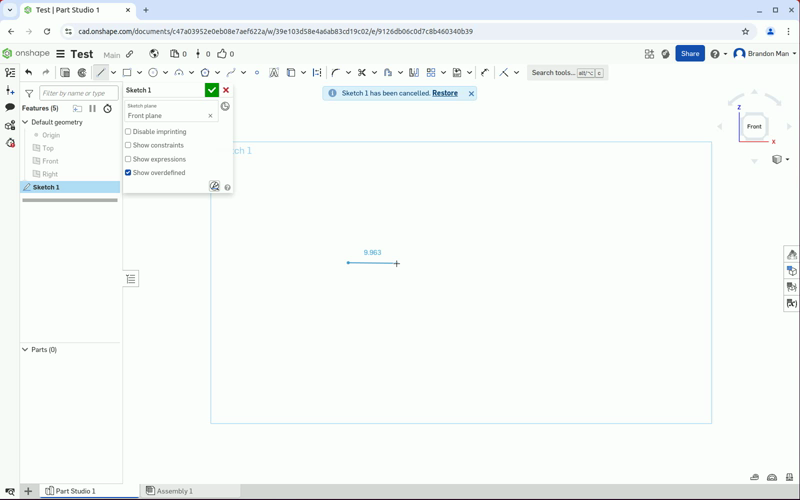
key_up(shift)
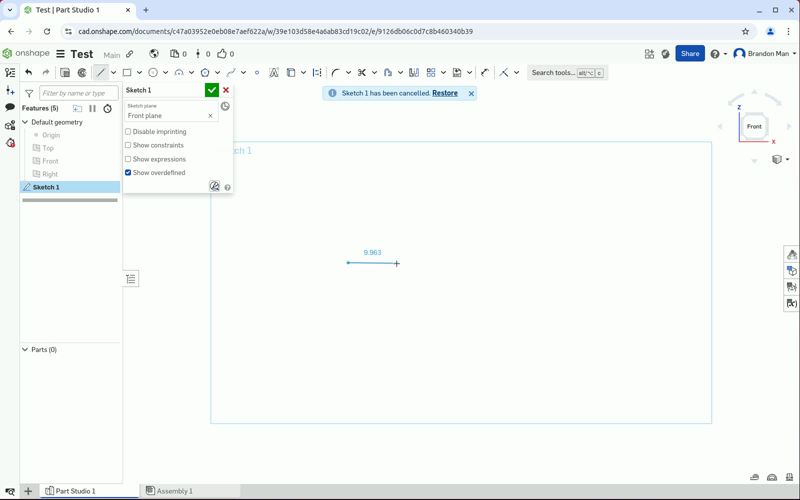
key_down(shift)
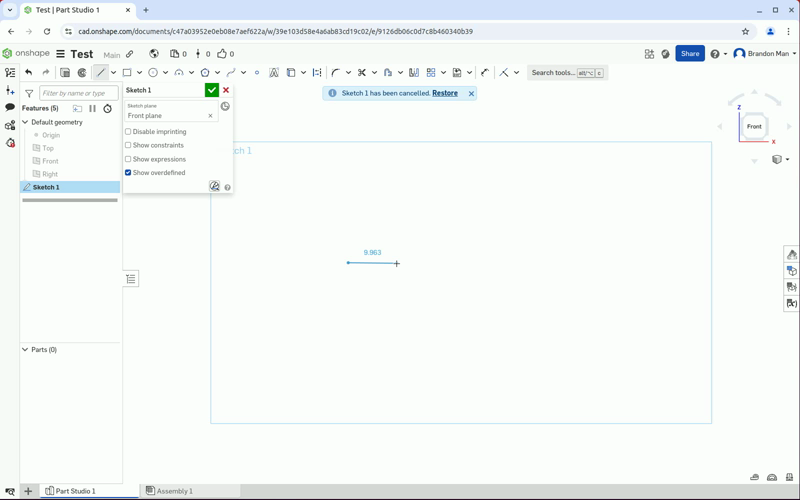
mouse_move(396, 202)
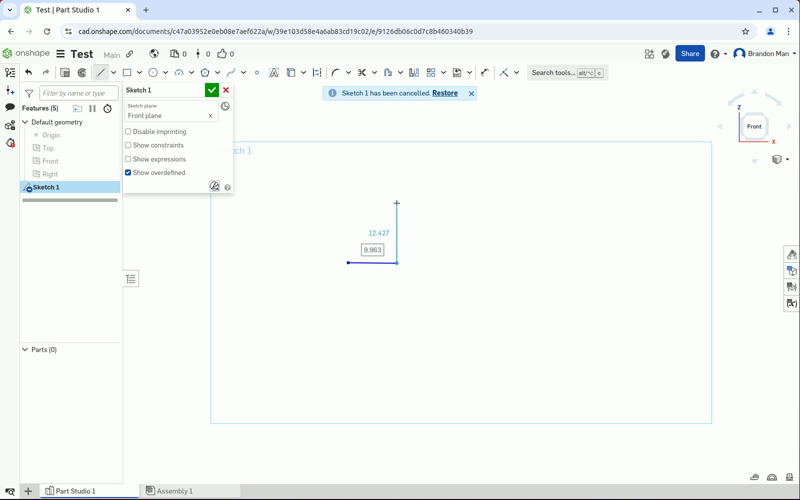
click(396, 202)
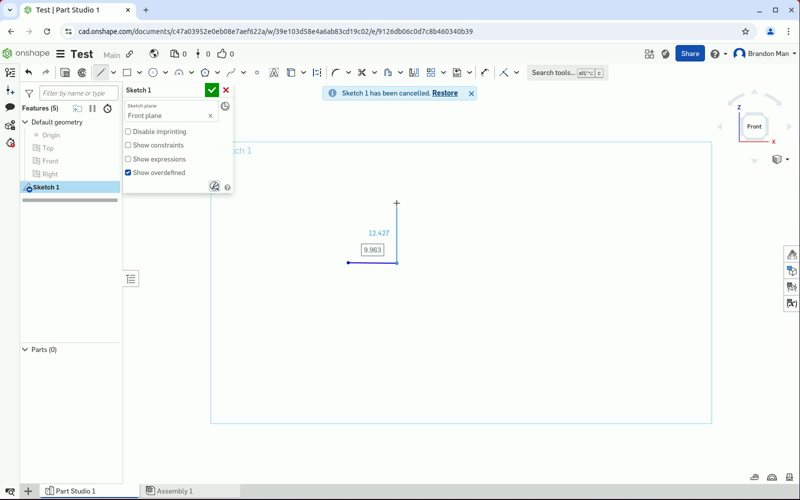
key_up(shift)
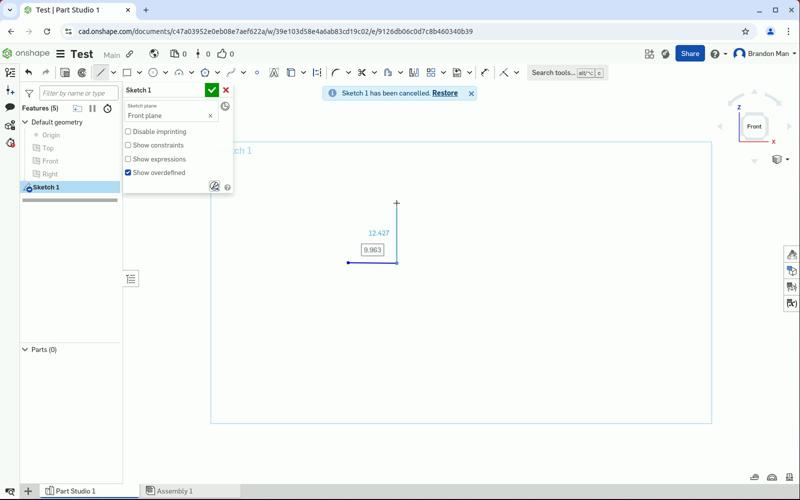
key_down(shift)
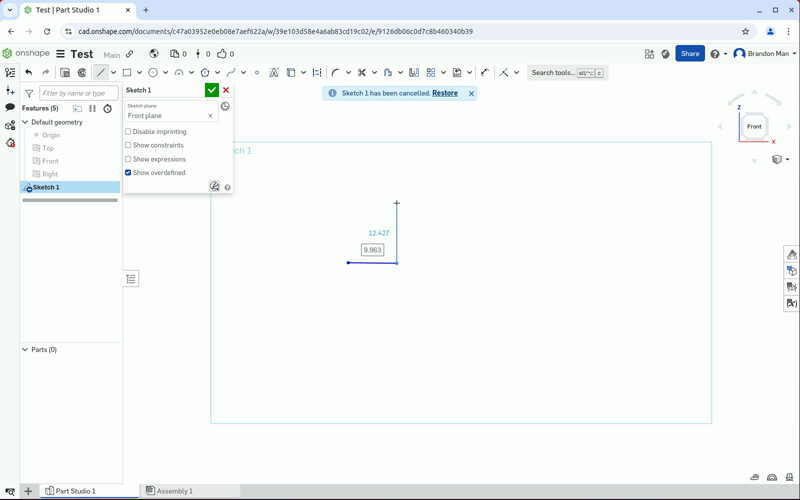
mouse_move(426, 202)
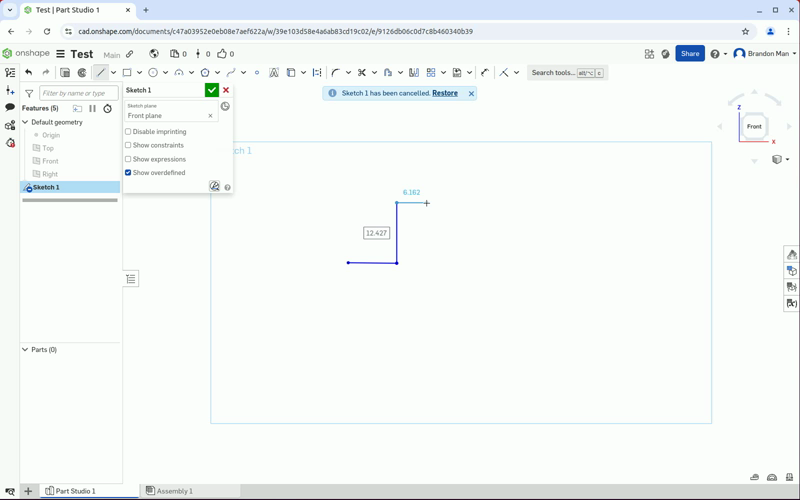
mouse_move(348, 202)
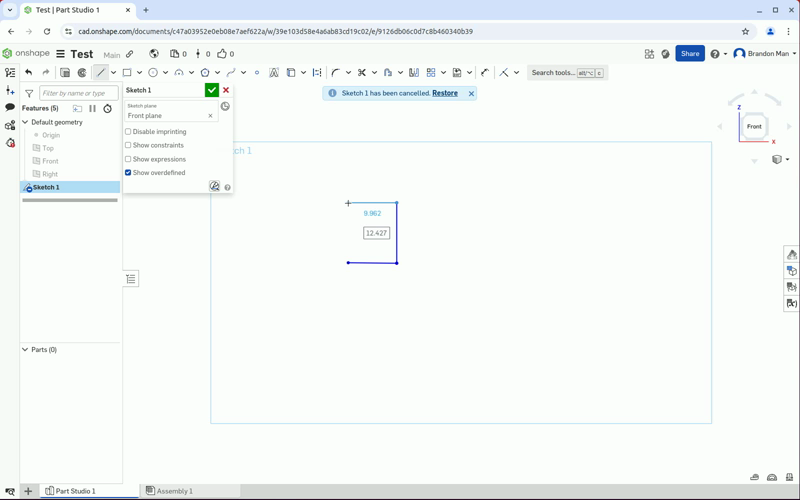
click(348, 202)
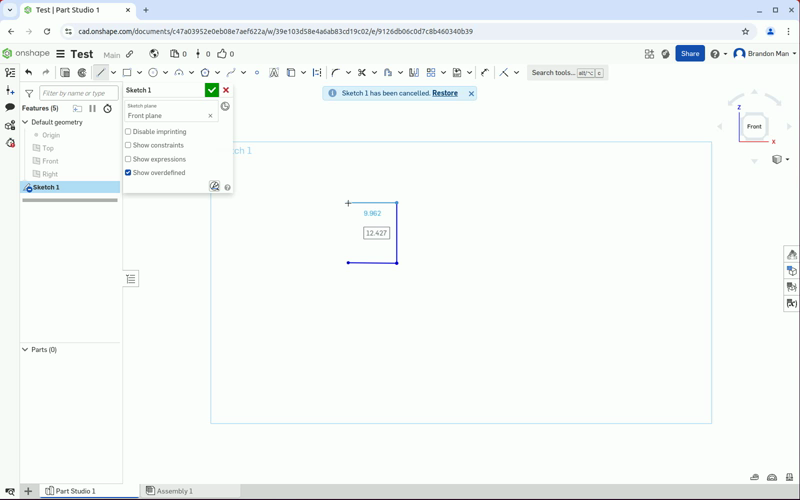
key_up(shift)
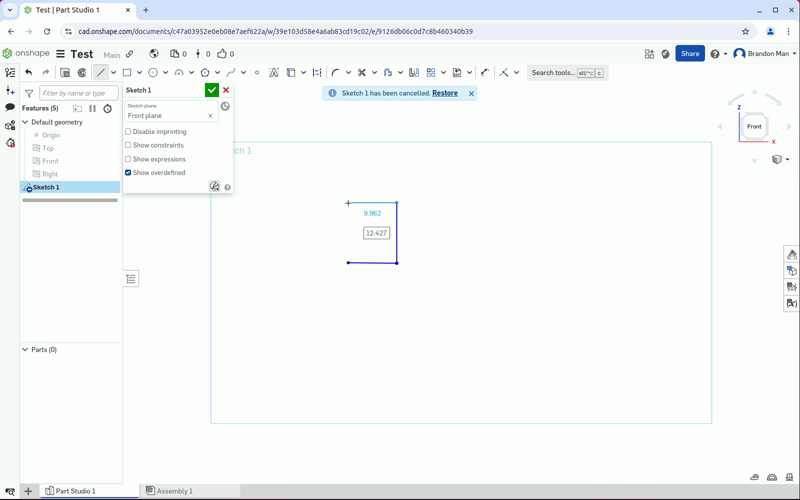
key_down(shift)
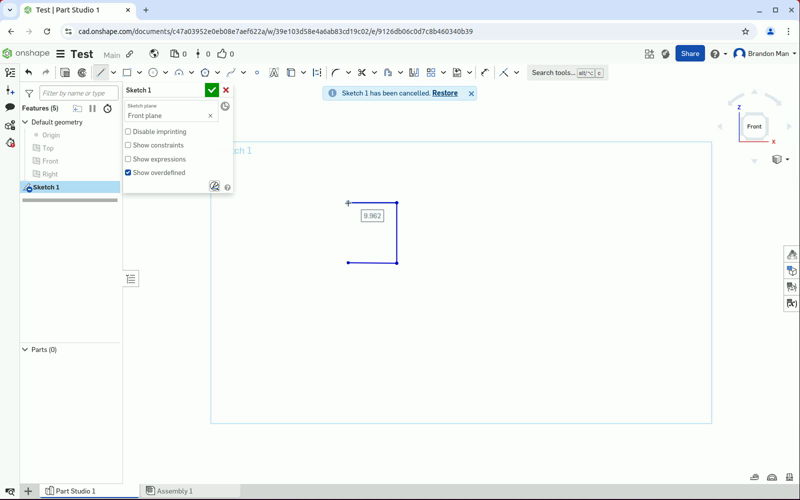
mouse_move(348, 262)
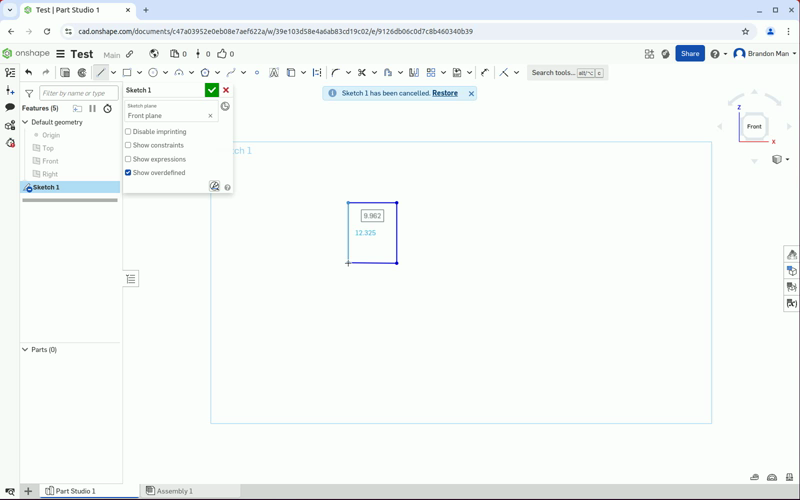
key_up(shift)
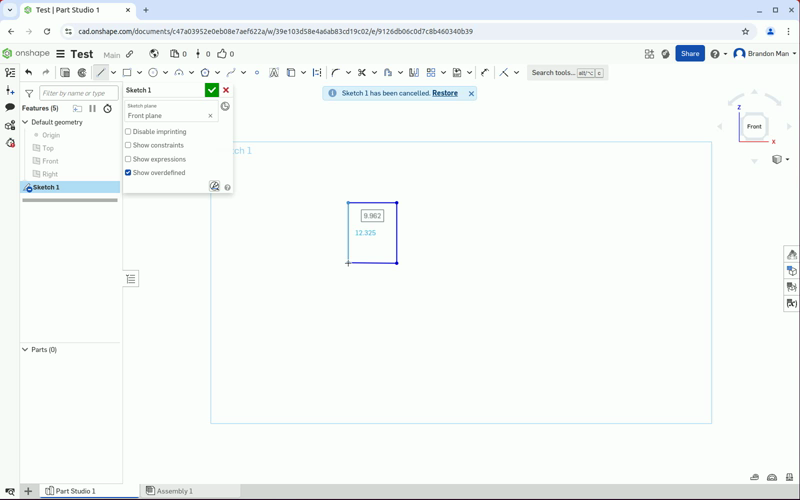
click(348, 262)
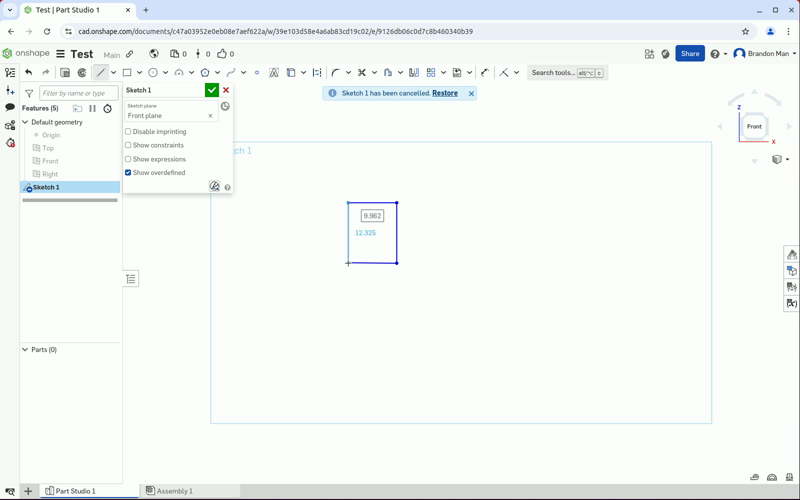
key(esc)
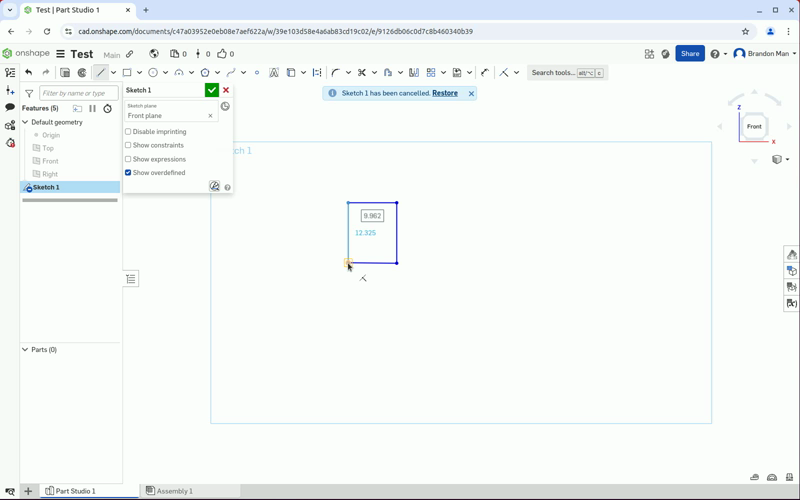
mouse_move(351, 217)
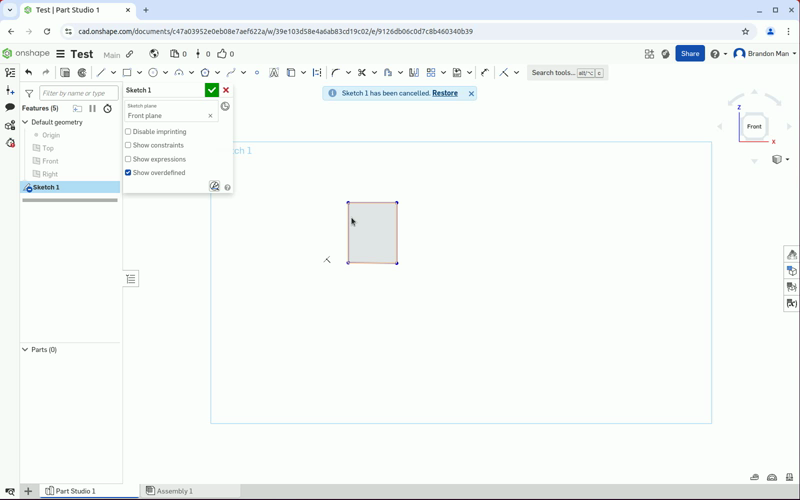
click(351, 217)
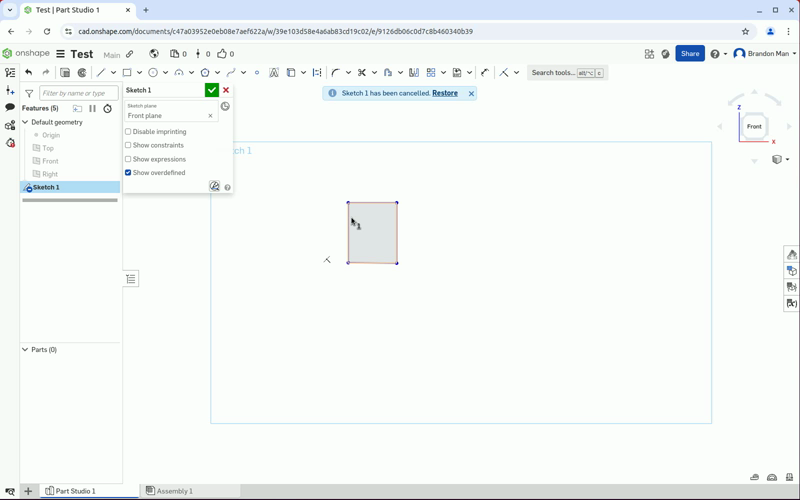
mouse_move(73, 352)
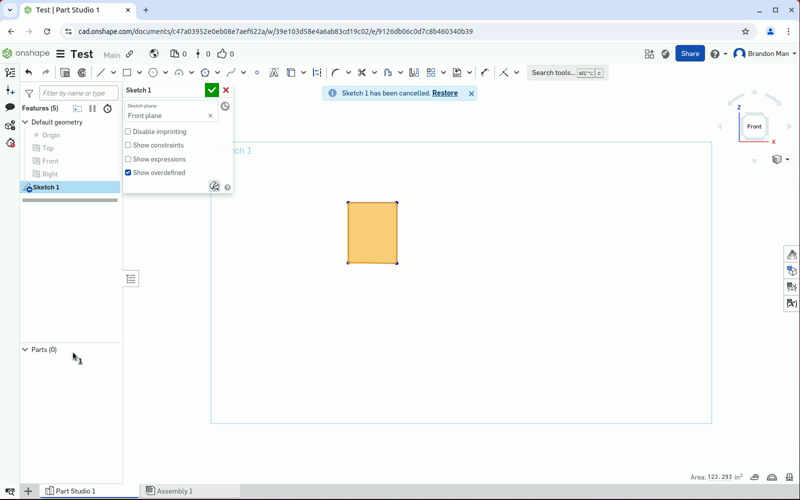
key(shift+y)
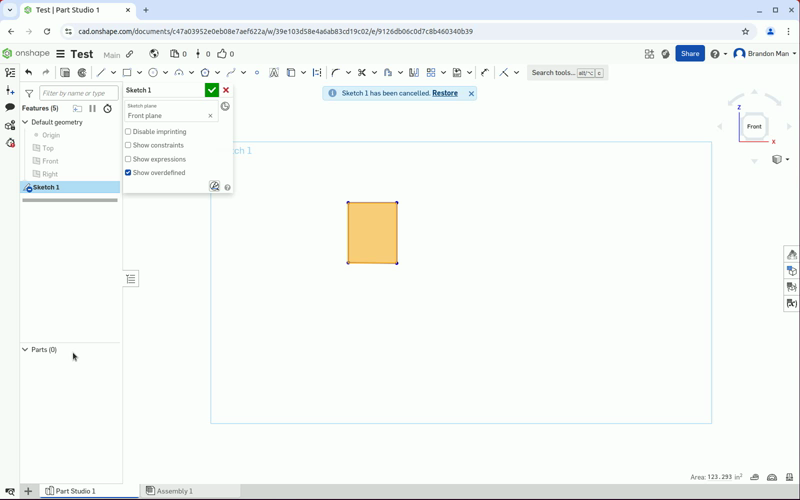
key(shift+e)
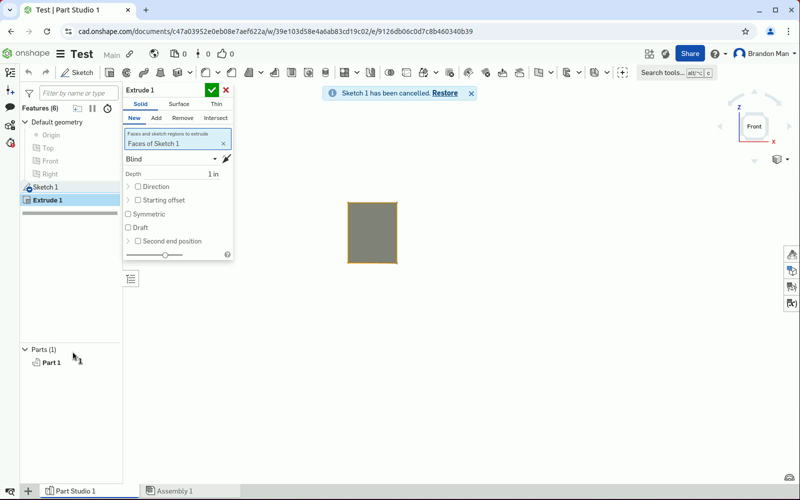
mouse_move(143, 106)
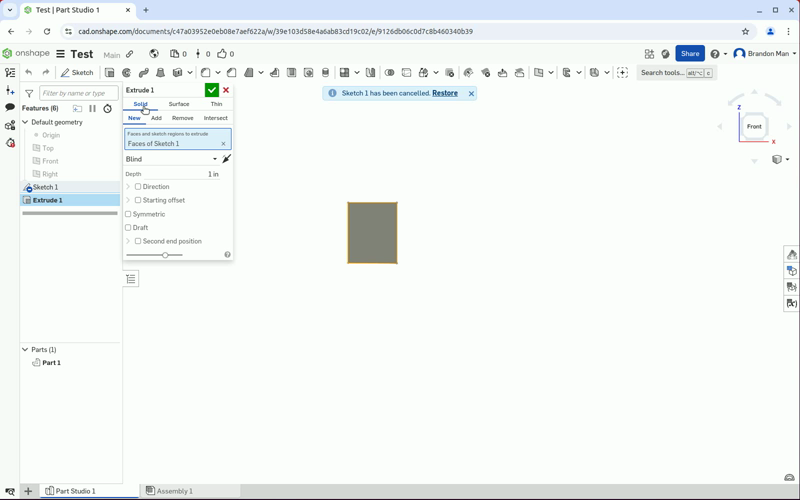
click(143, 106)
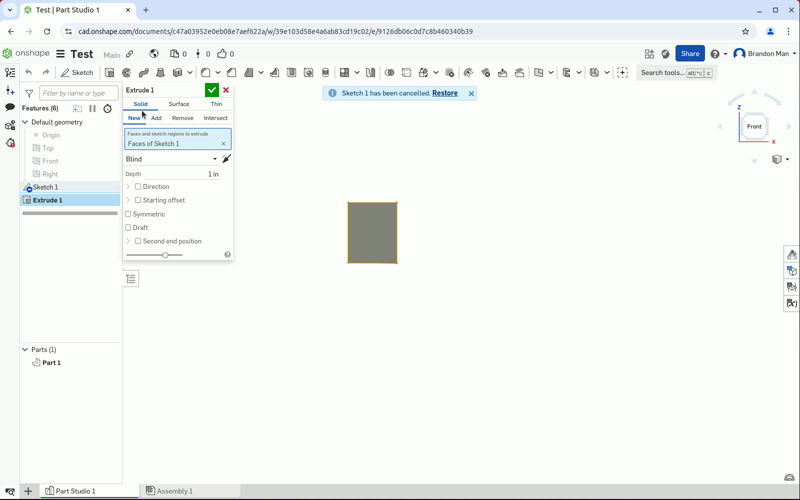
mouse_move(137, 120)
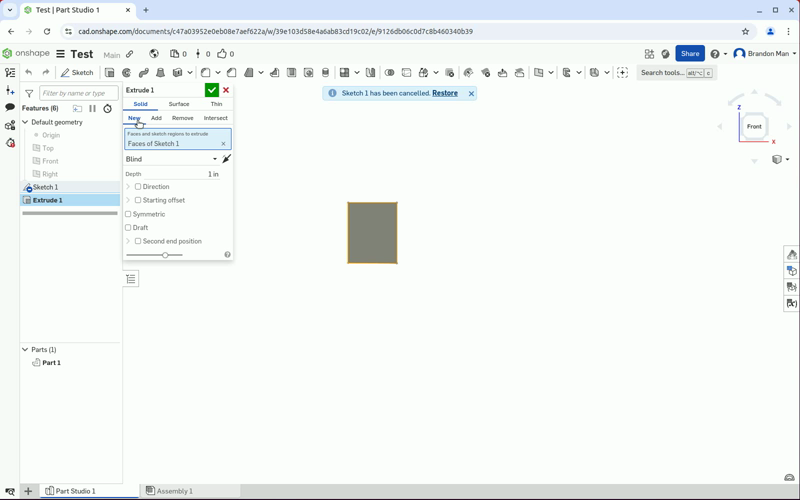
click(137, 120)
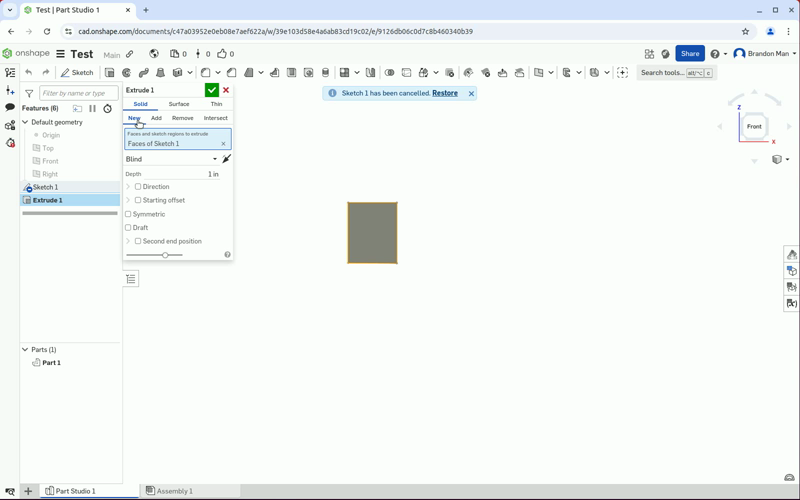
key(tab, 4)
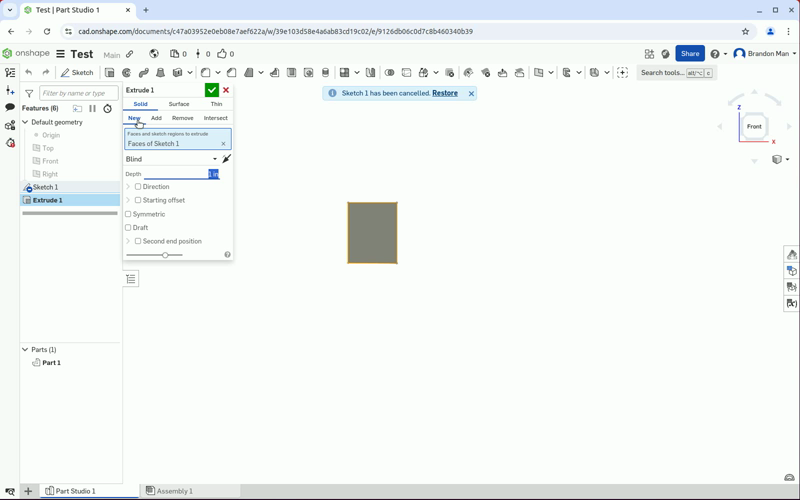
text(5.536)
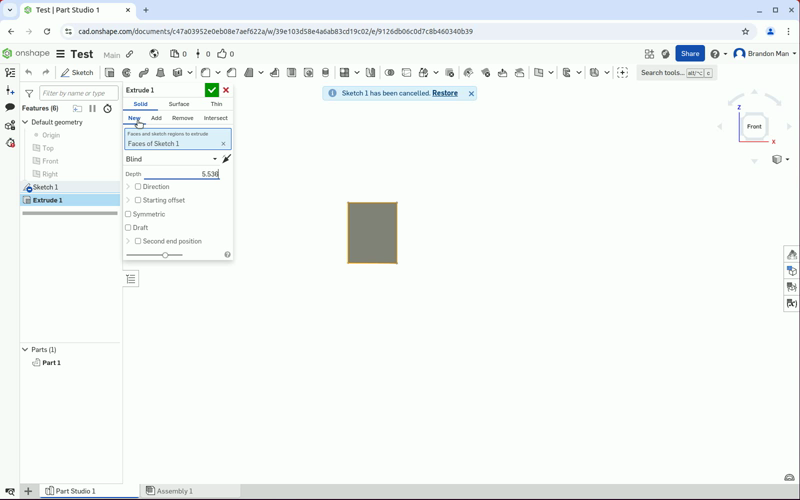
key(enter)
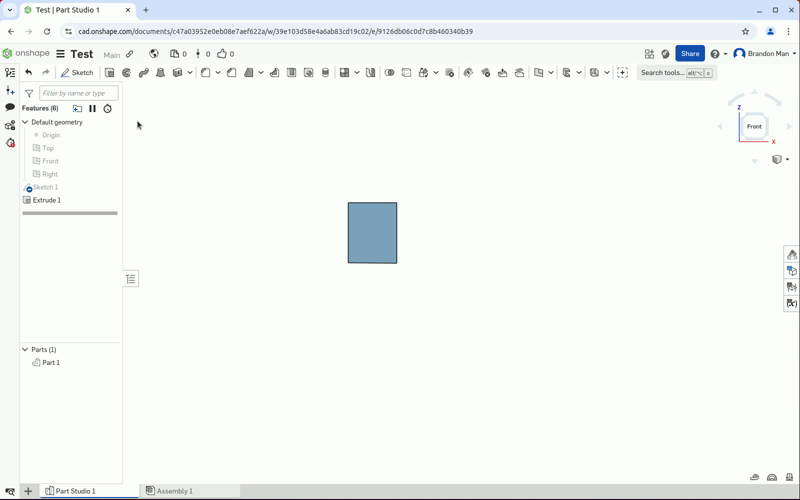
key(shift+h)
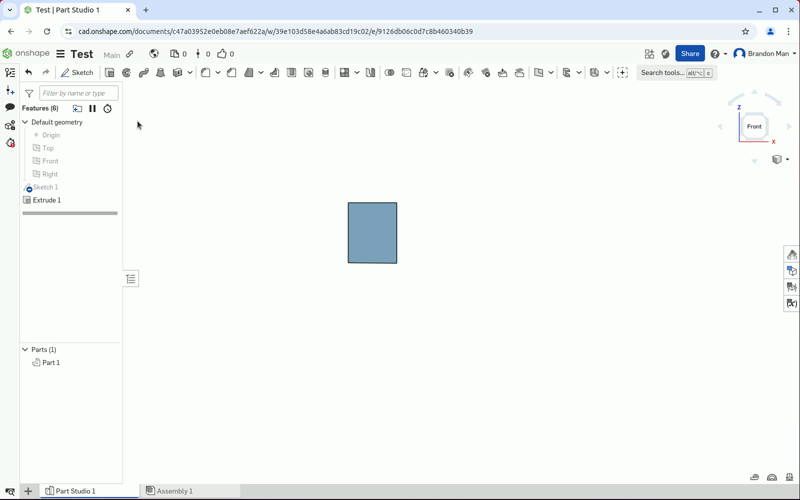
key(shift+h)
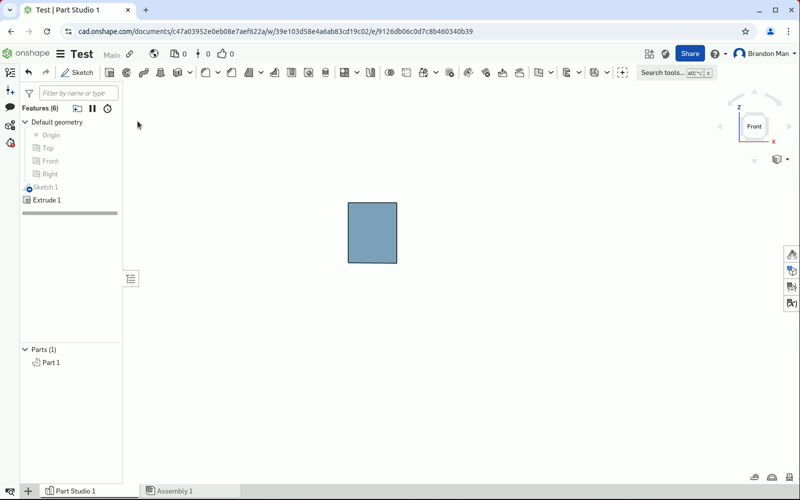
mouse_move(73, 189)
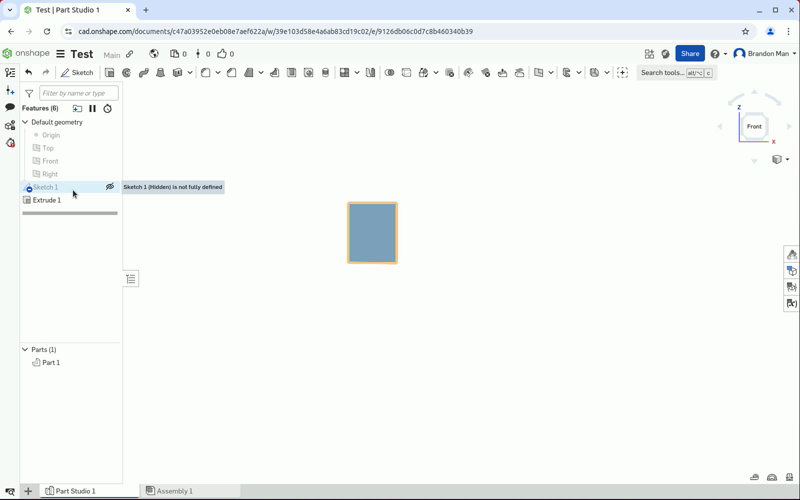
click(73, 189)
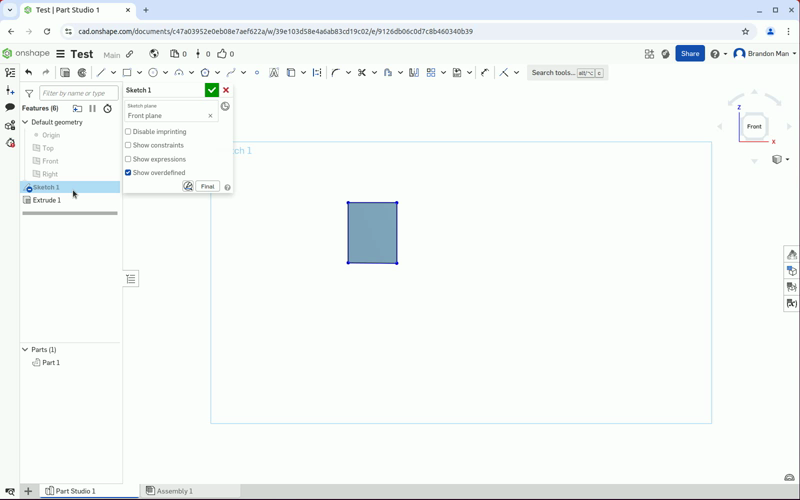
mouse_move(229, 92)
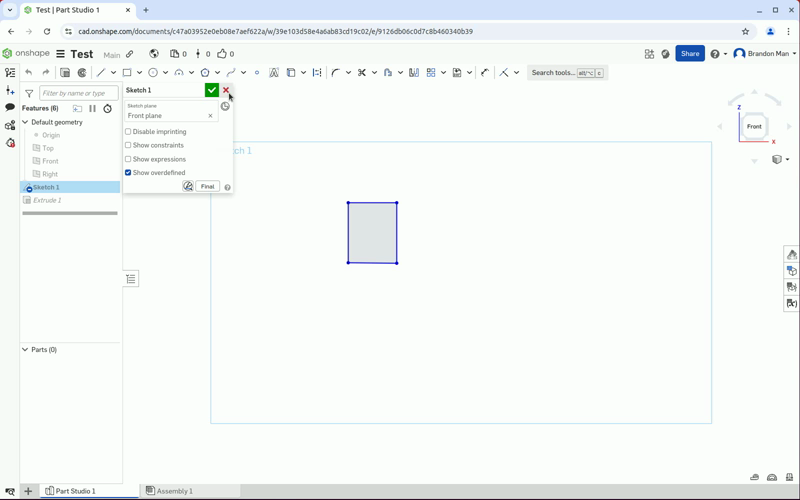
click(229, 92)
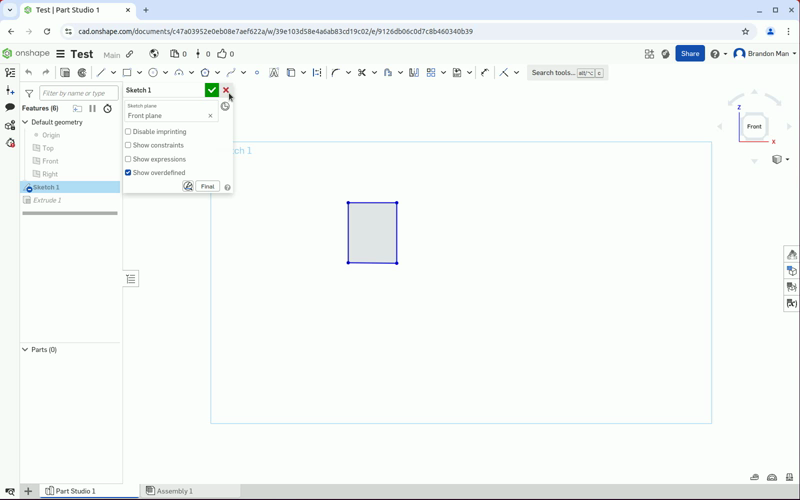
key(shift+s)
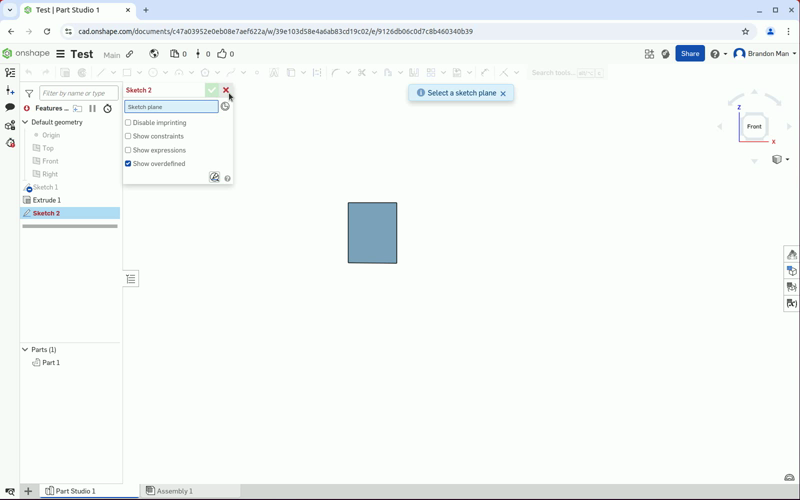
mouse_move(73, 163)
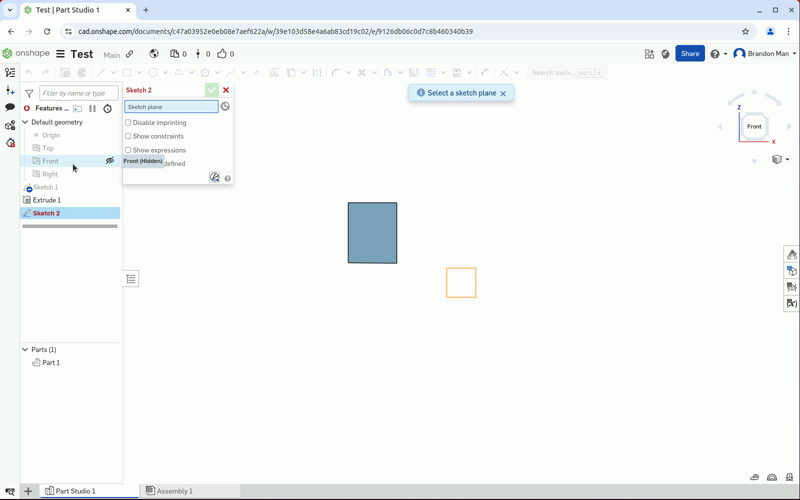
click(73, 163)
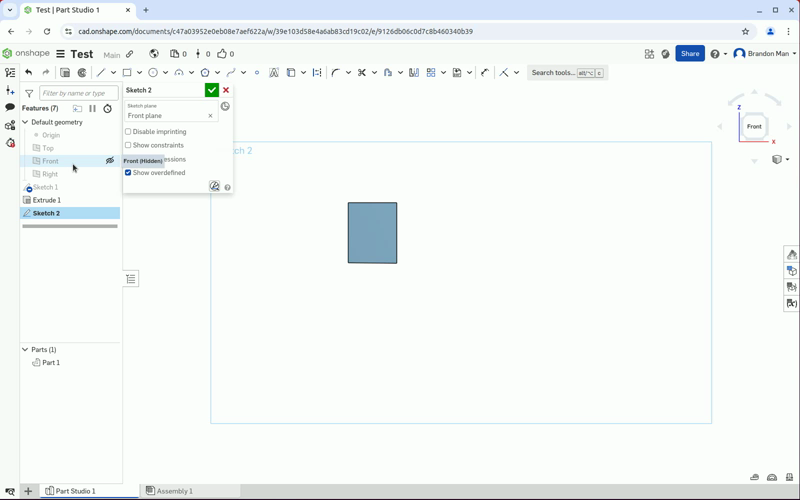
mouse_move(73, 352)
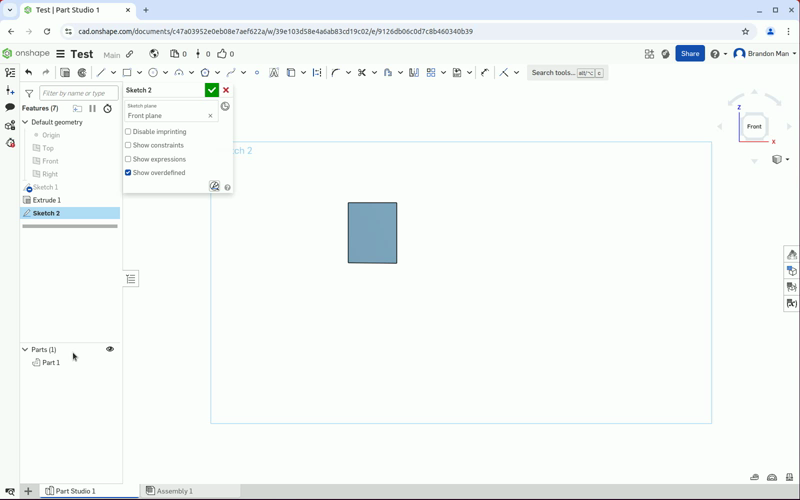
key(y)
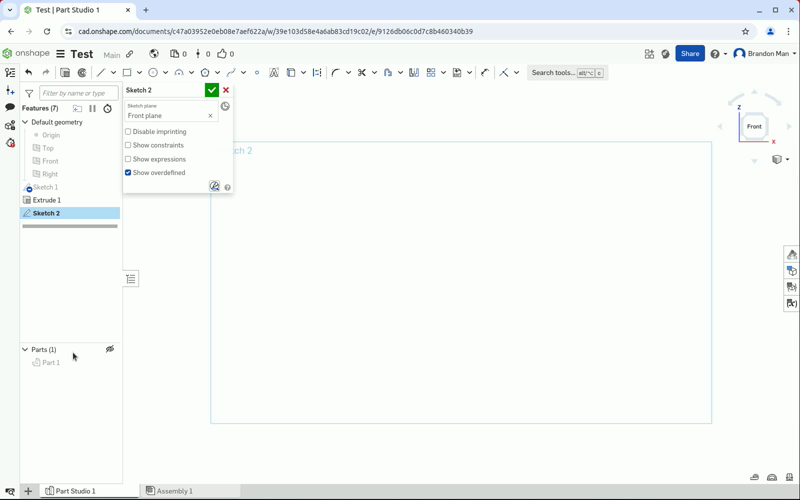
key(l)
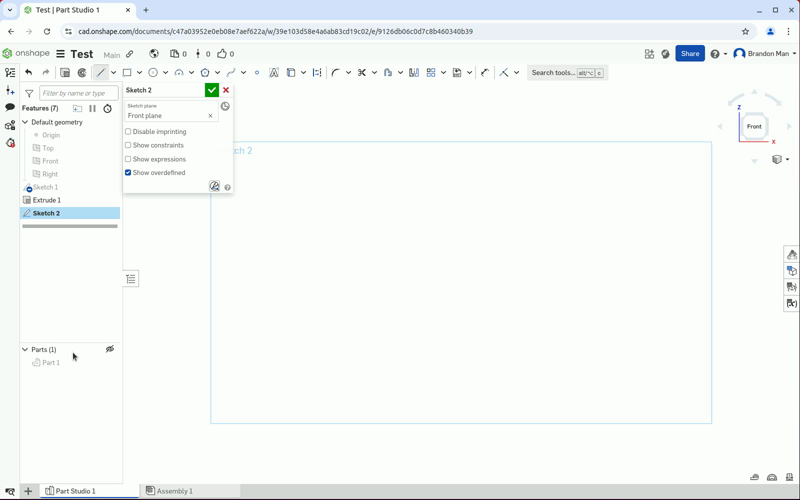
key_down(shift)
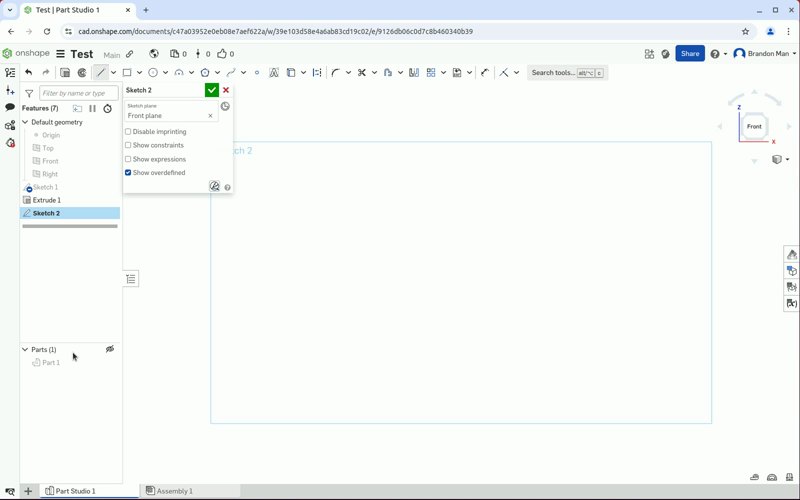
mouse_move(445, 246)
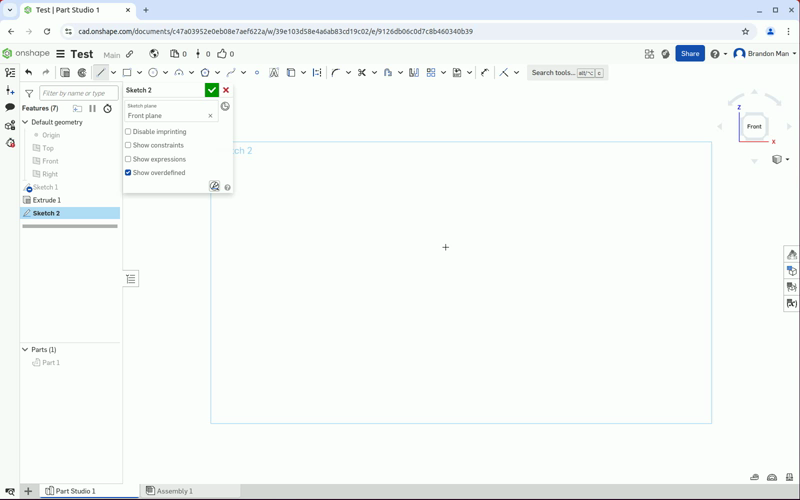
click(445, 246)
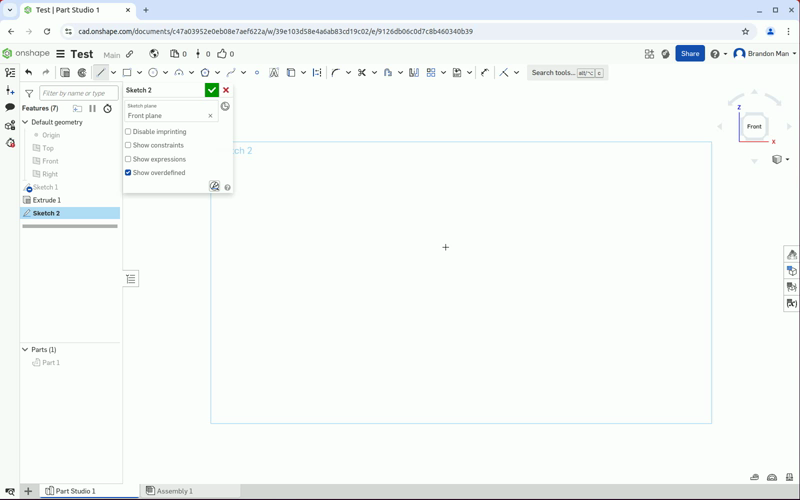
key_up(shift)
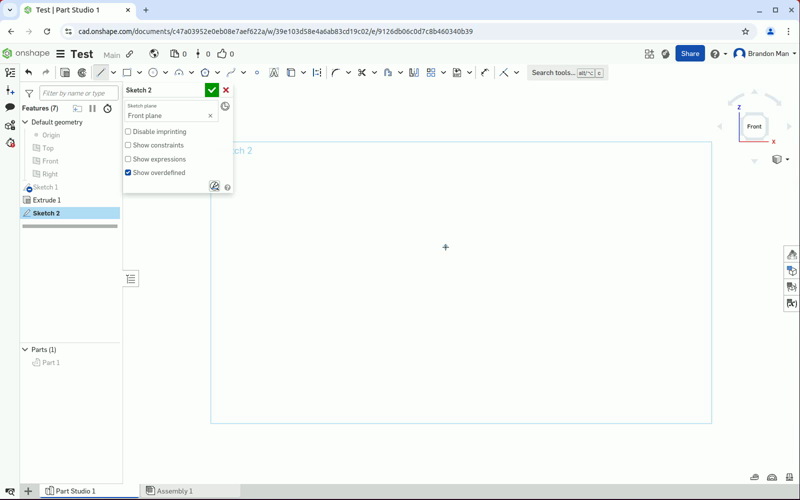
key_down(shift)
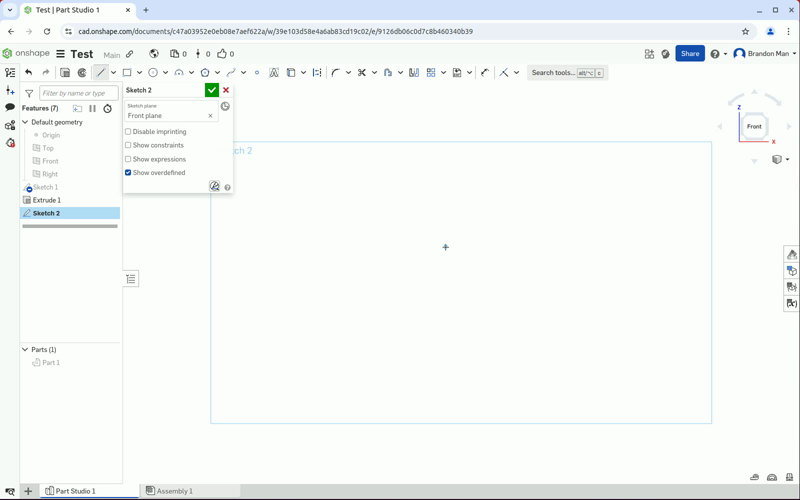
mouse_move(505, 246)
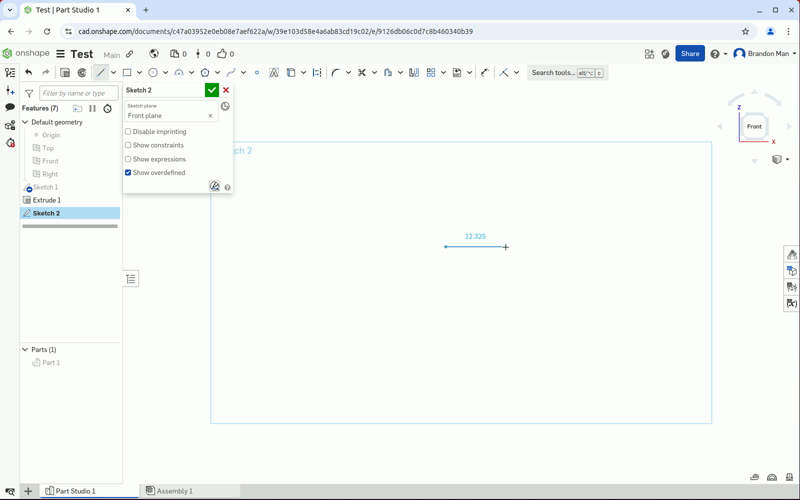
click(505, 246)
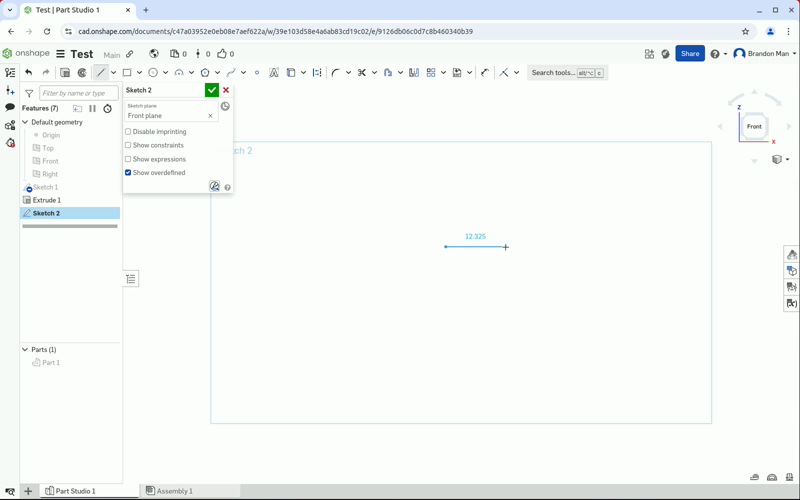
key_up(shift)
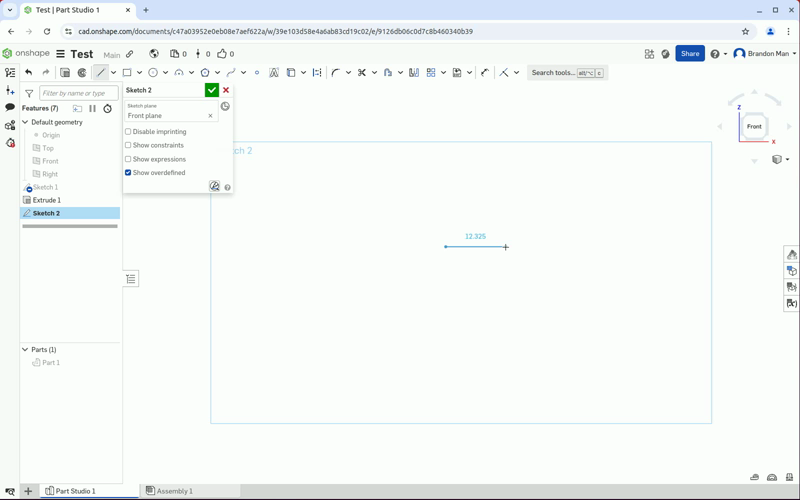
key_down(shift)
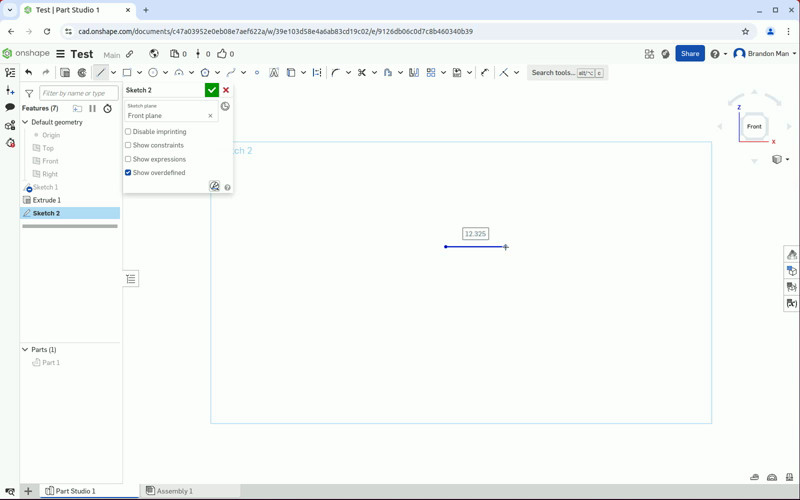
mouse_move(535, 246)
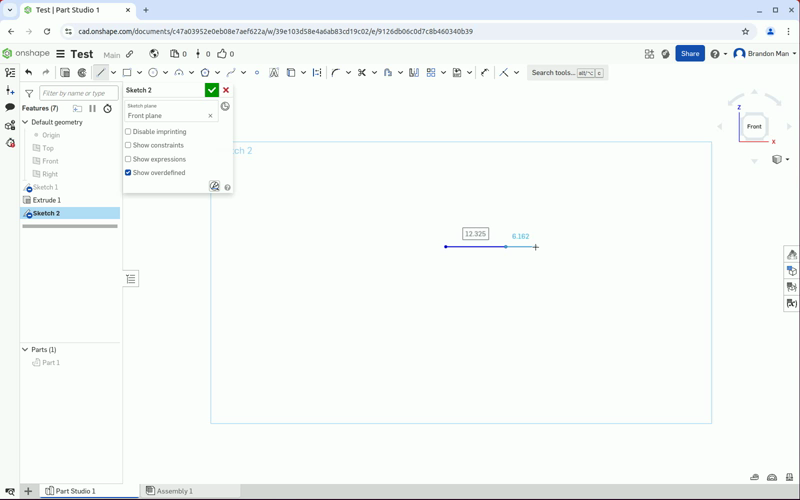
mouse_move(505, 188)
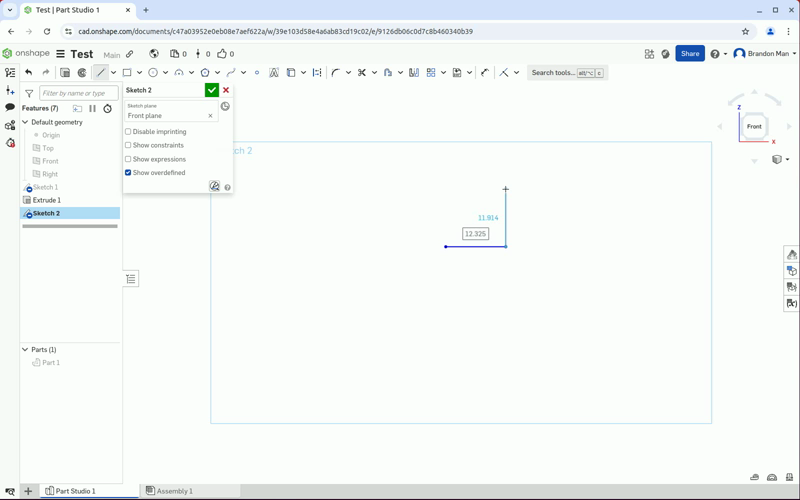
click(505, 188)
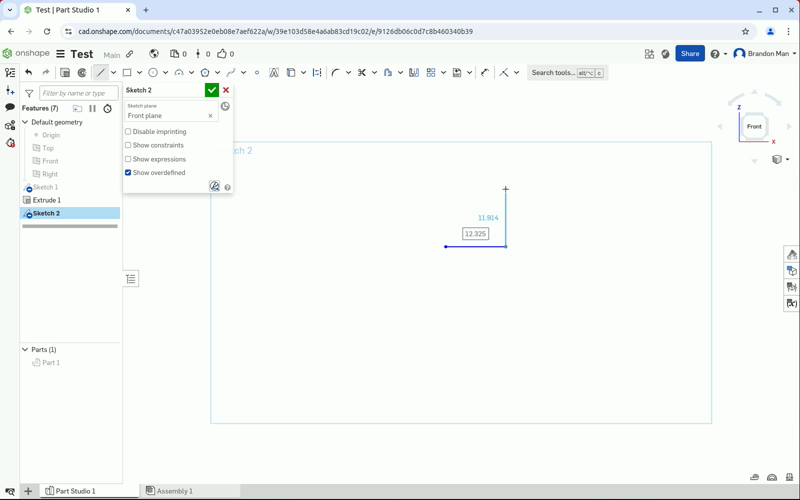
key_up(shift)
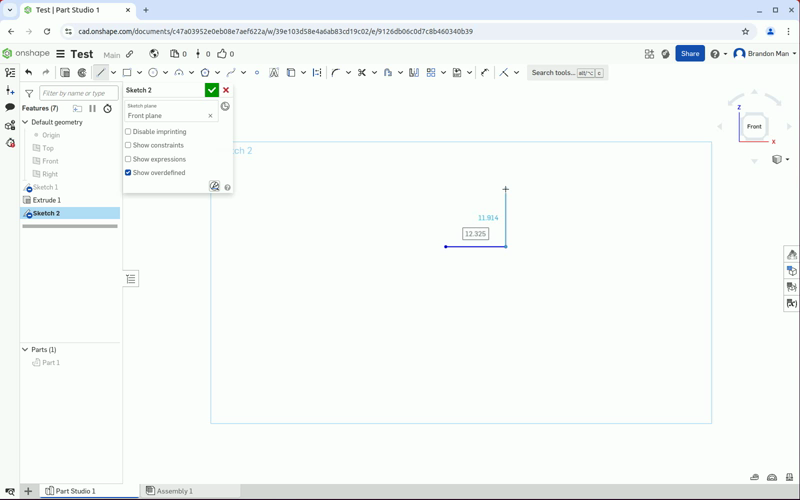
key_down(shift)
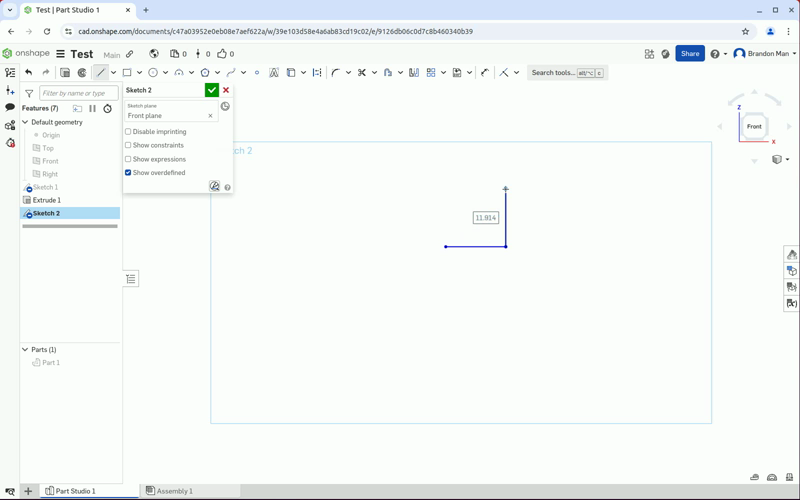
mouse_move(445, 188)
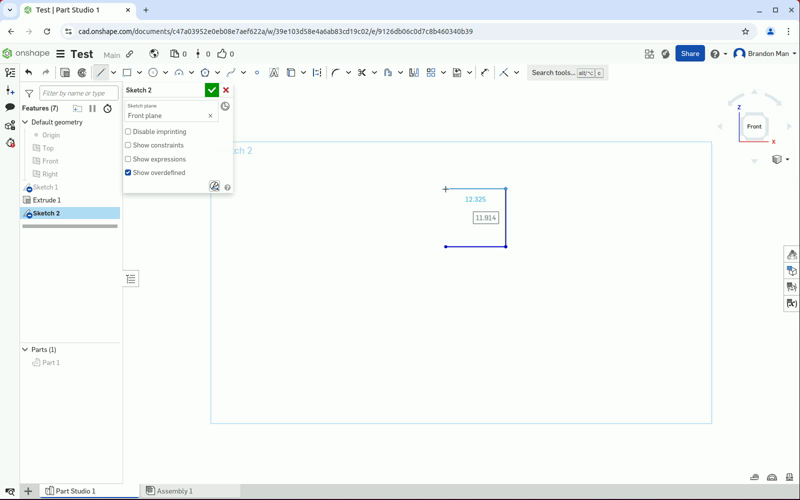
click(445, 188)
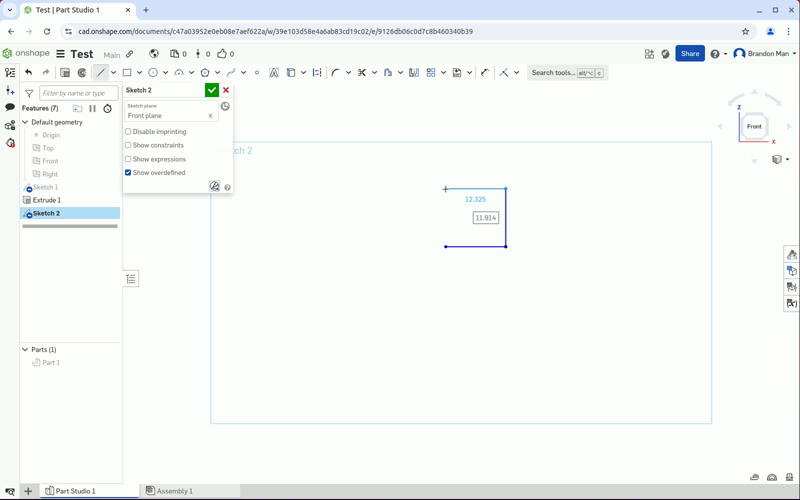
key_up(shift)
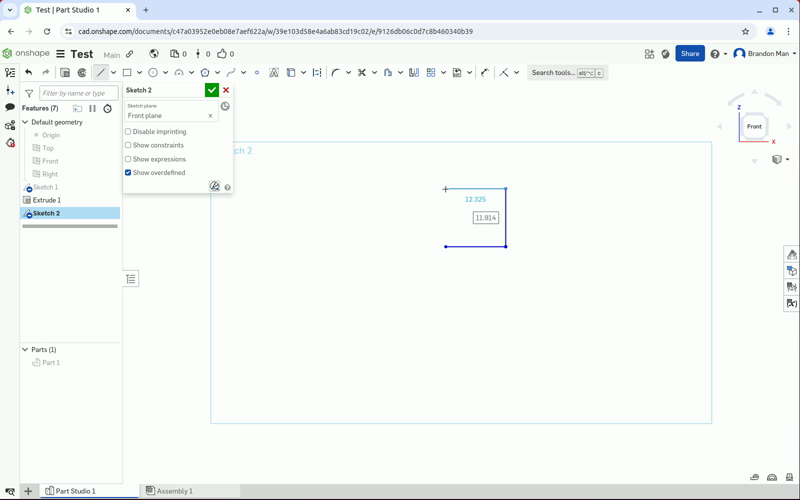
mouse_move(475, 188)
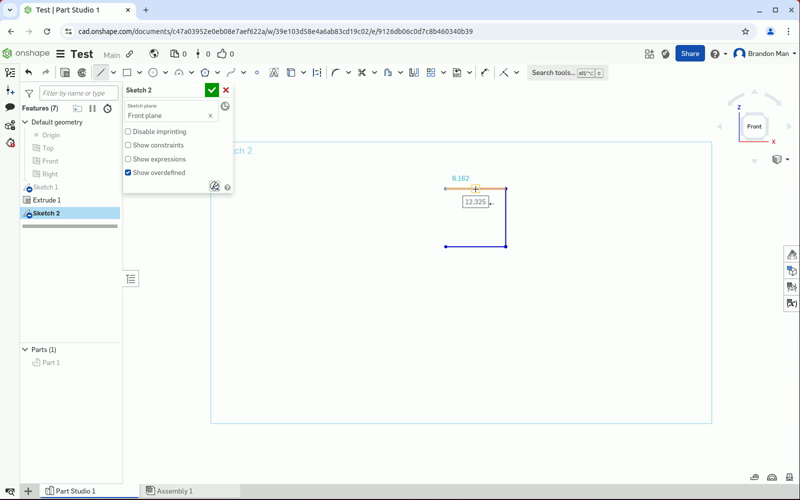
key_down(shift)
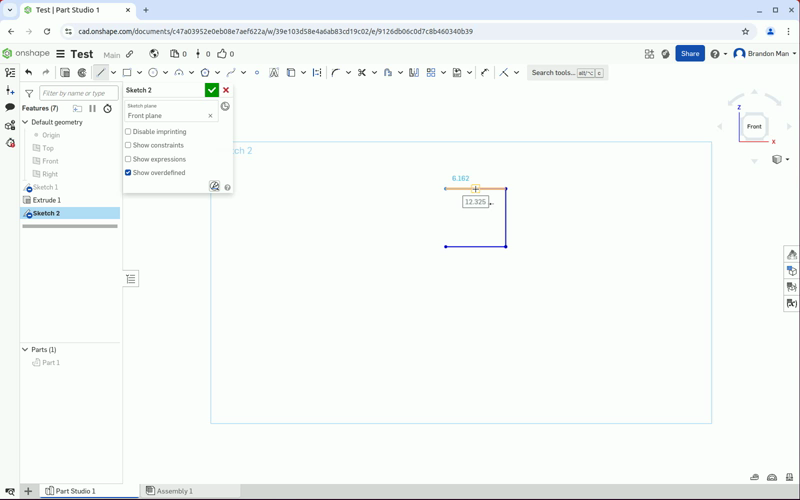
mouse_move(445, 246)
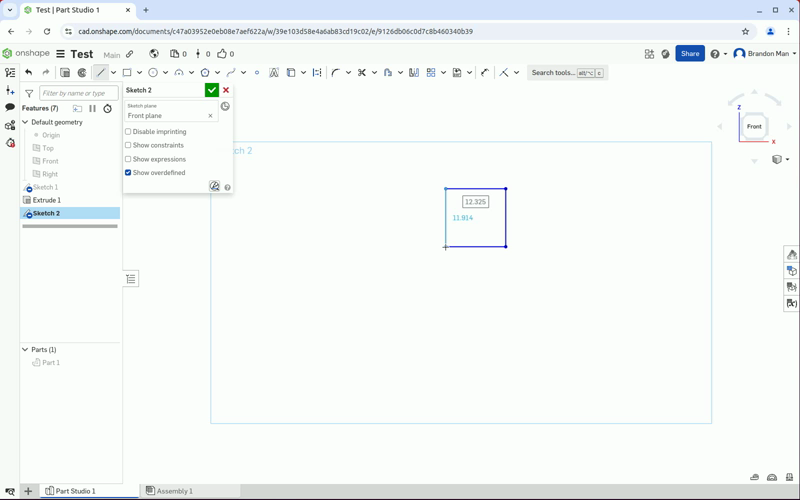
key_up(shift)
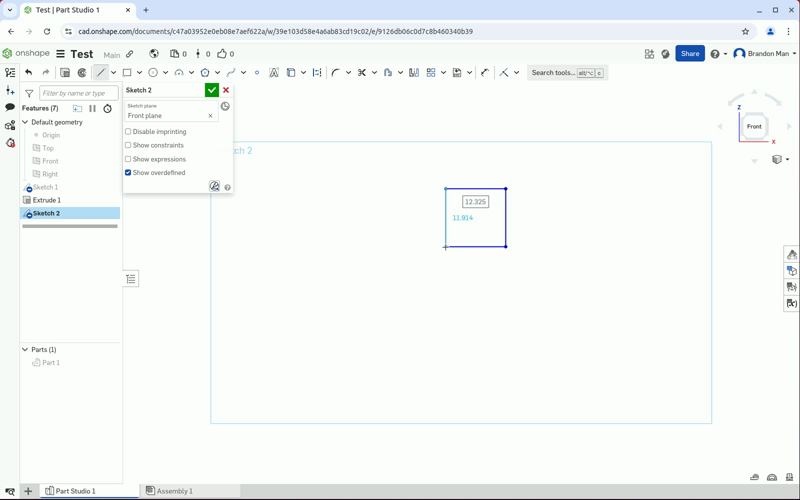
click(445, 246)
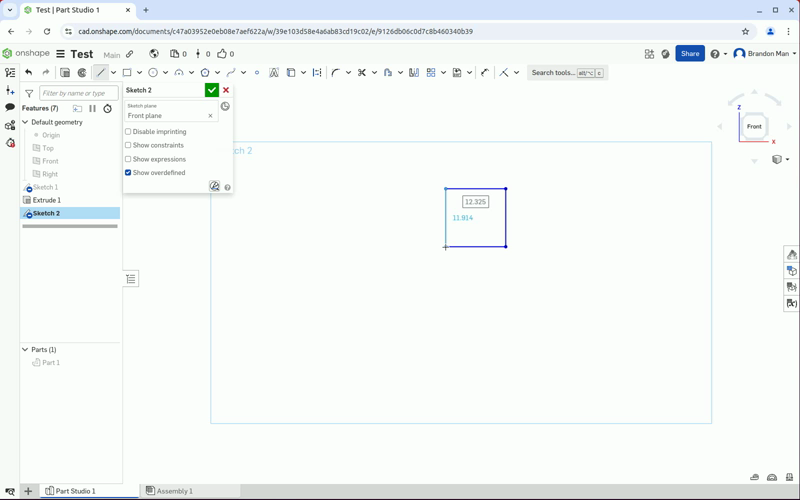
key(esc)
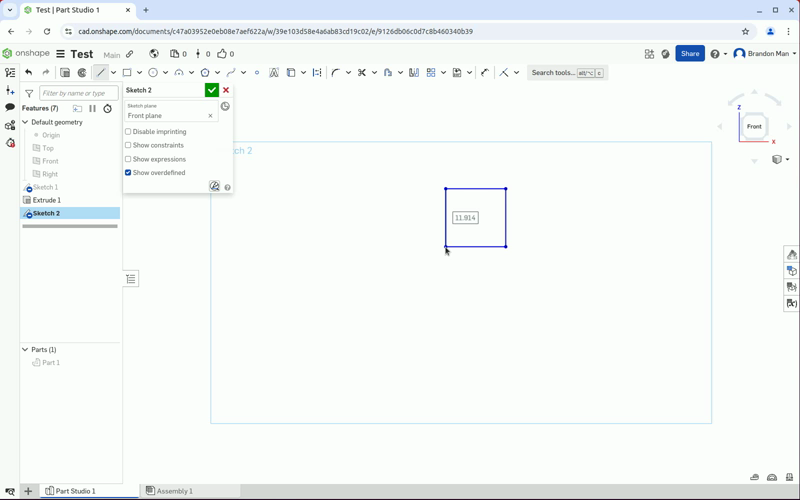
mouse_move(483, 224)
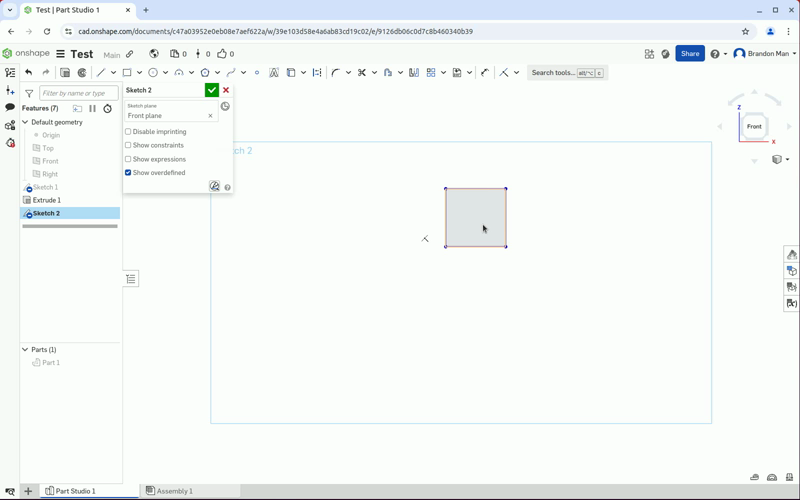
click(483, 224)
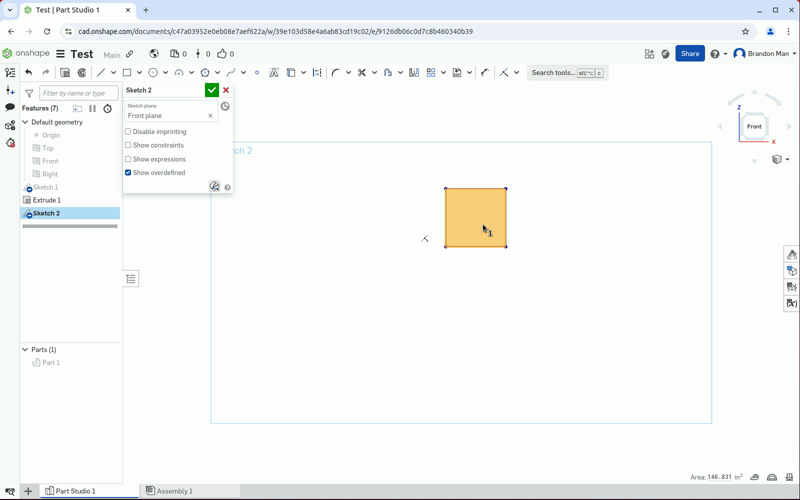
mouse_move(73, 352)
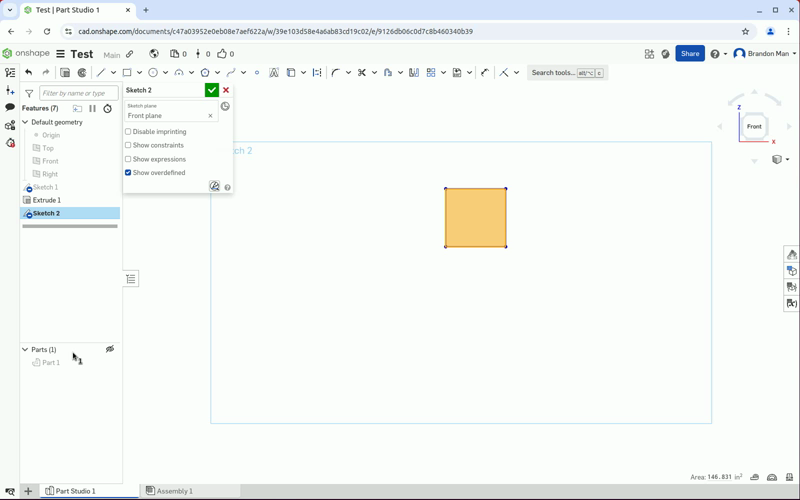
key(shift+y)
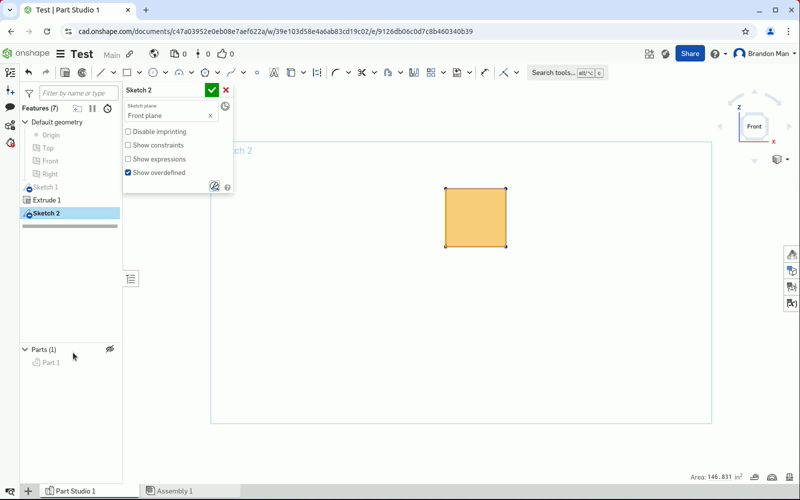
key(shift+e)
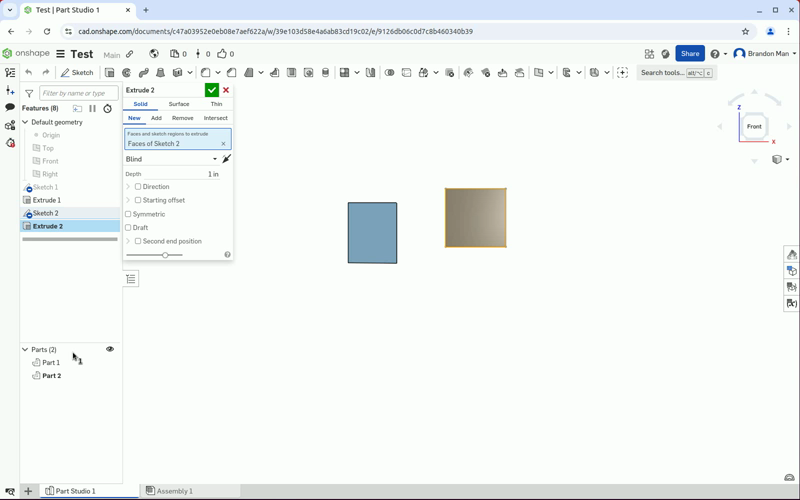
mouse_move(143, 106)
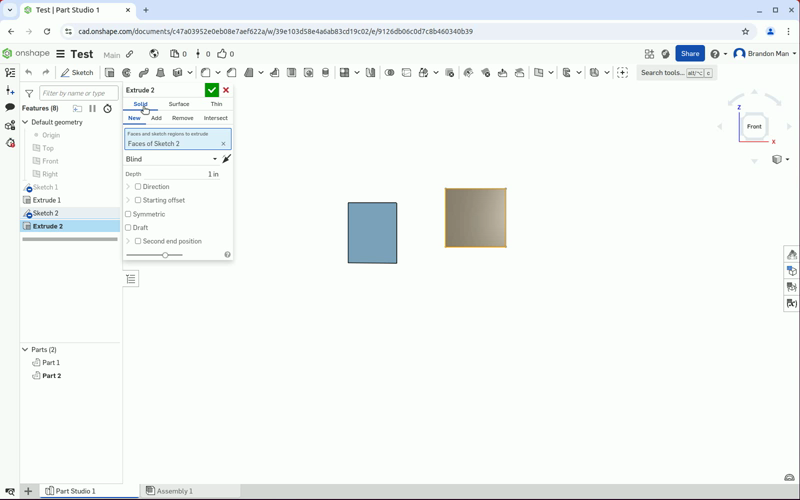
click(143, 106)
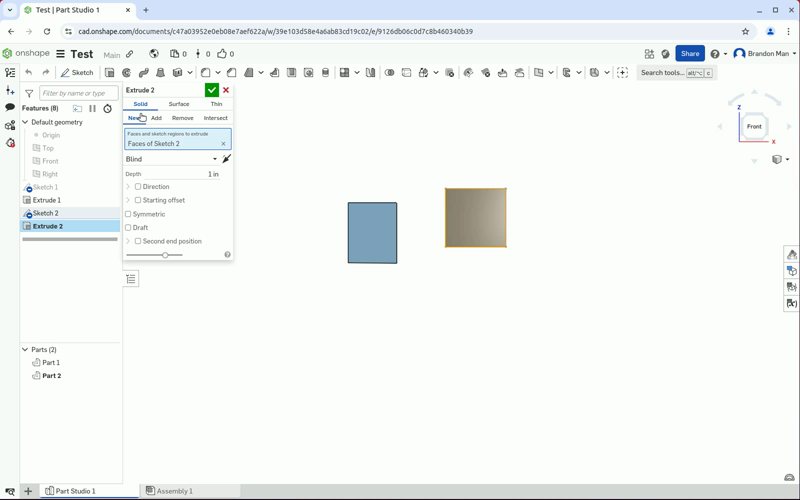
mouse_move(137, 120)
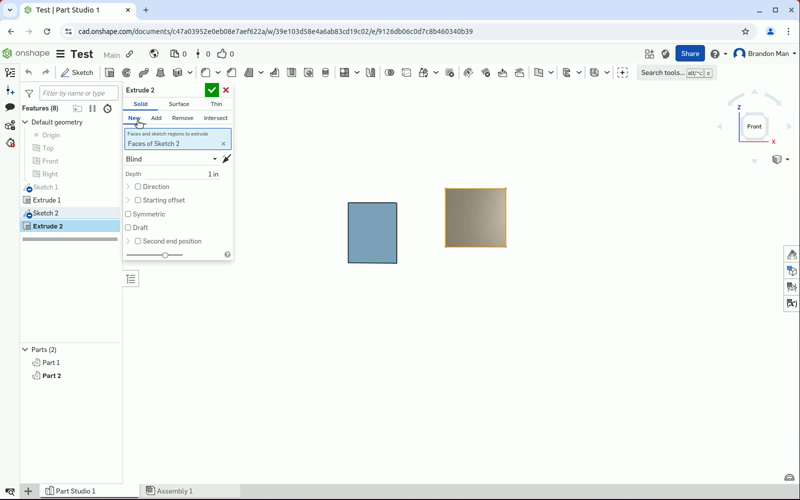
click(137, 120)
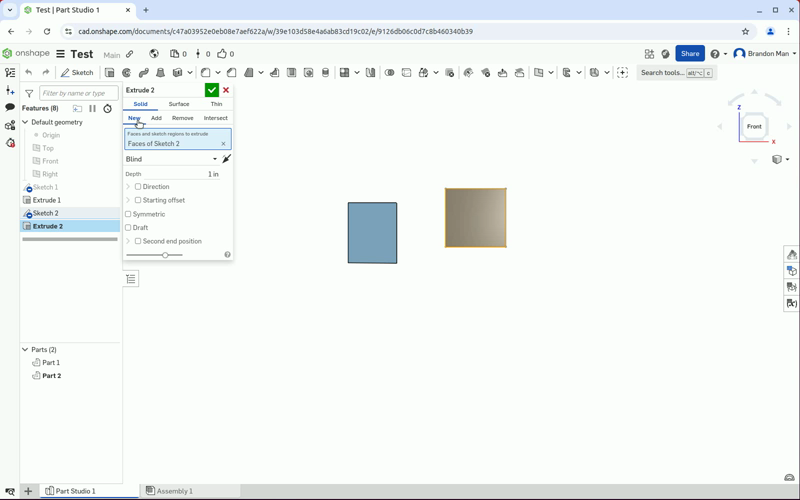
key(tab, 4)
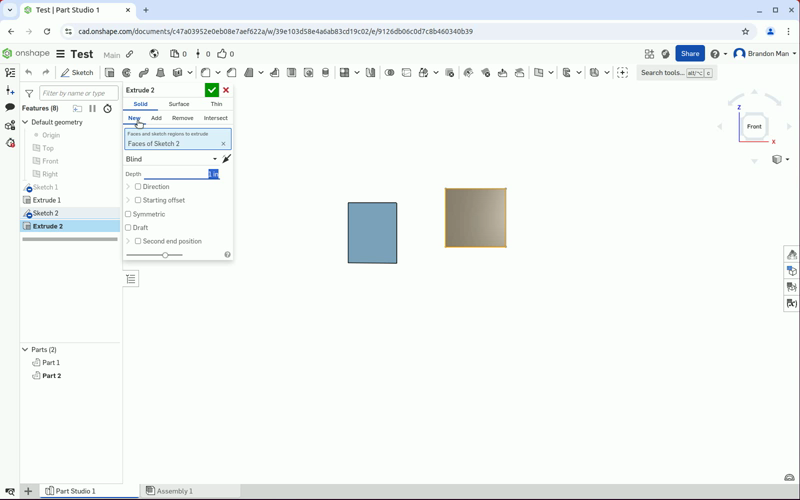
text(5.536)
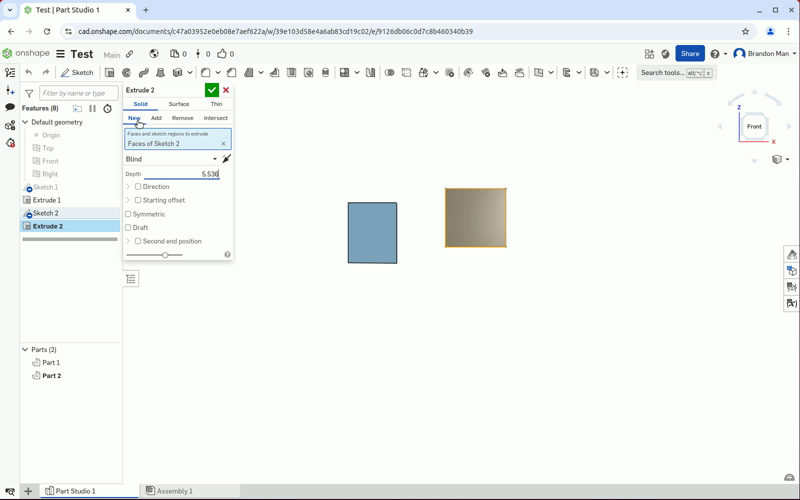
key(enter)
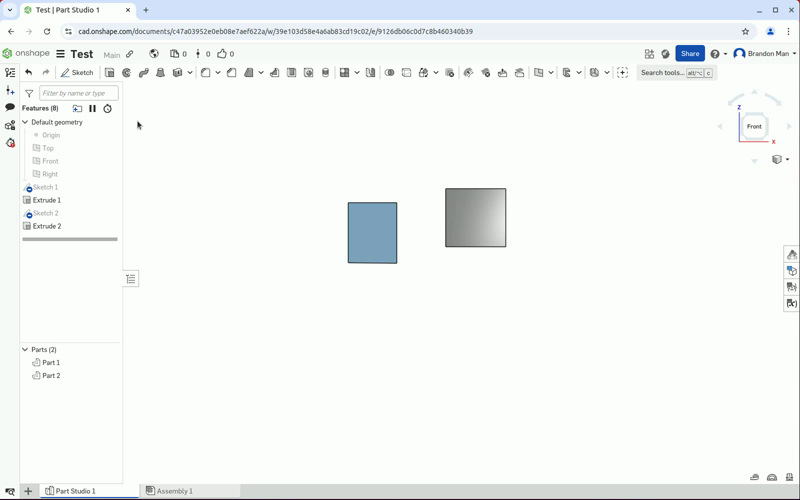
key(shift+h)
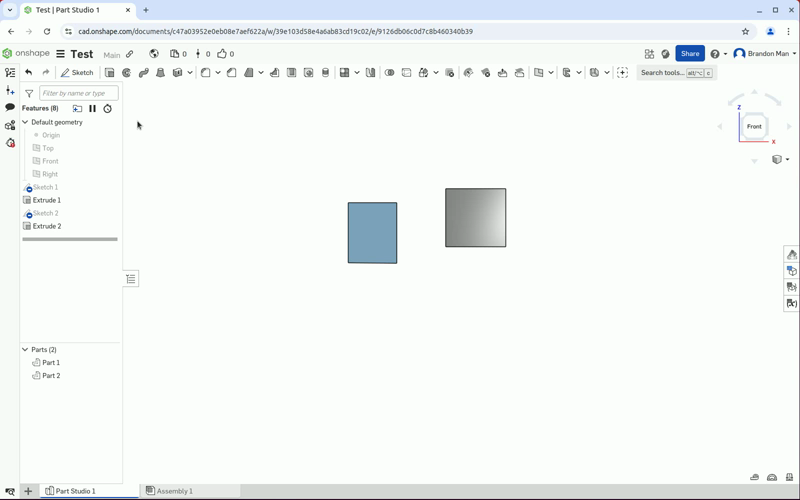
key(shift+h)
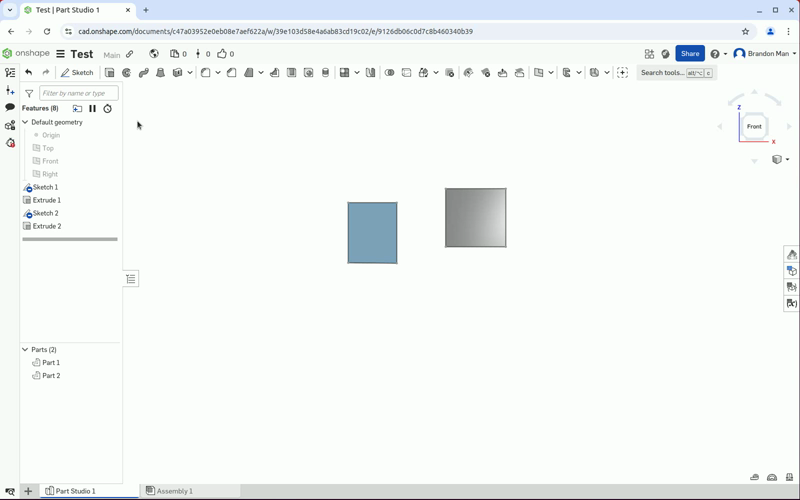
key(shift+7)
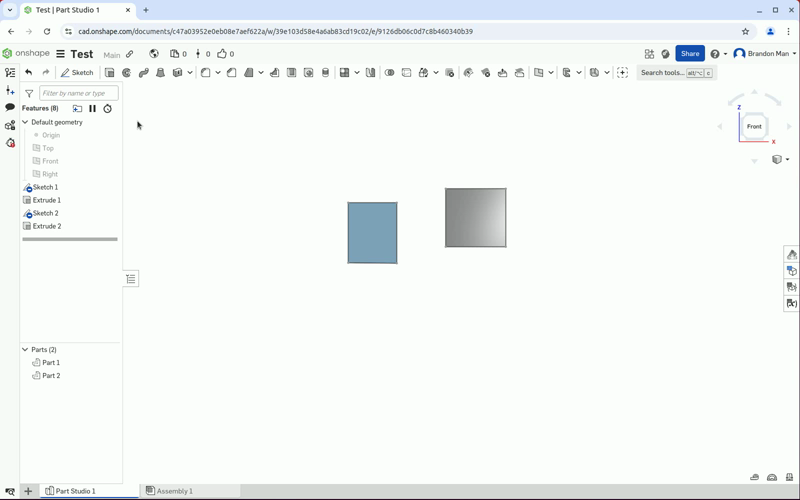
key(left, 2)
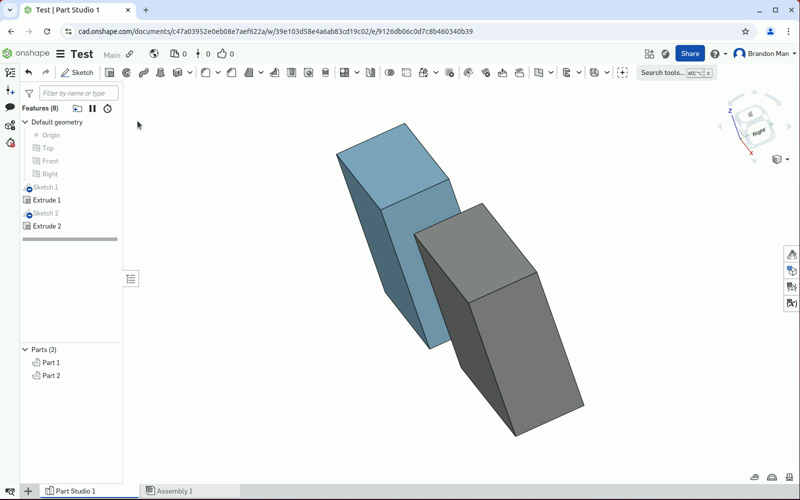
key(down, 2)
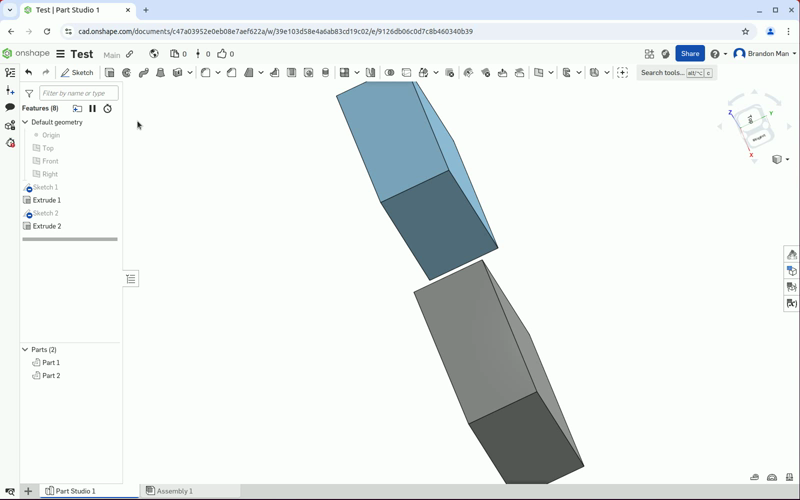
key(up, 2)
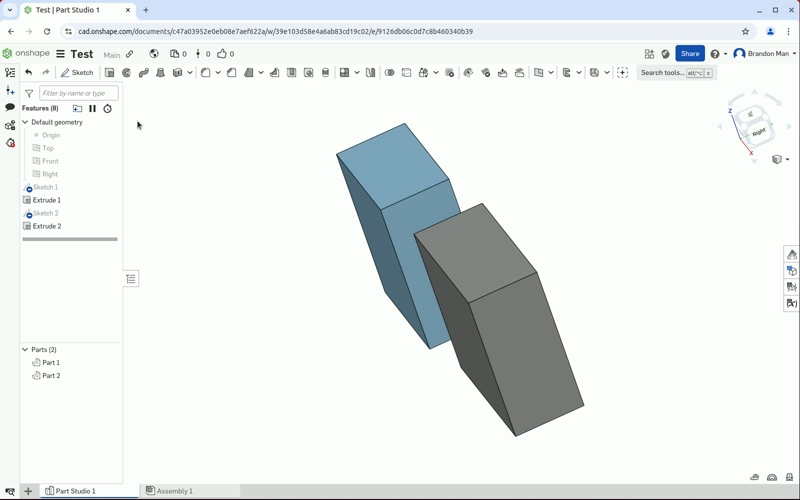
key(right, 2)
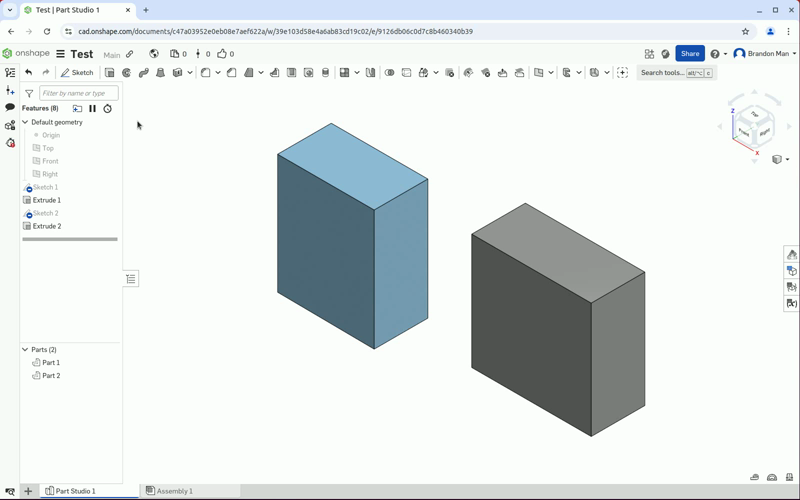
mouse_move(73, 189)
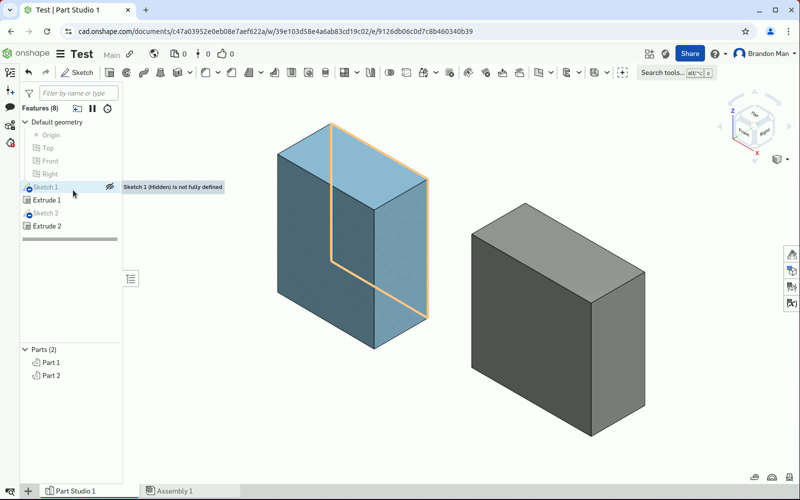
click(73, 189)